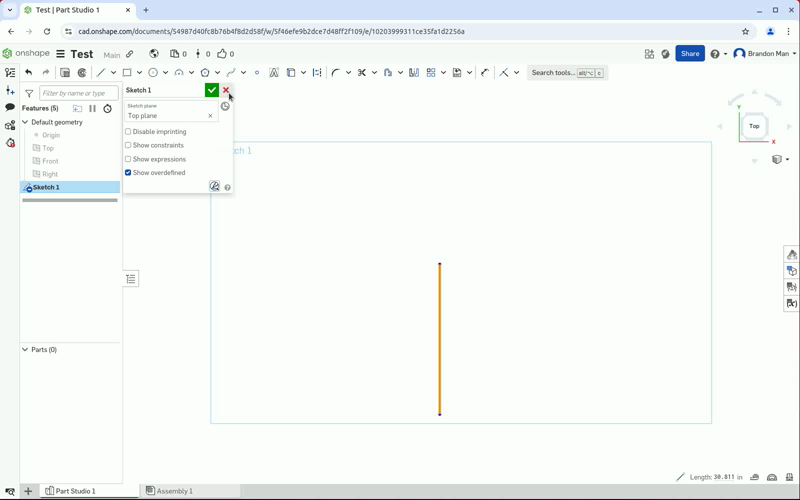
key(shift+h)
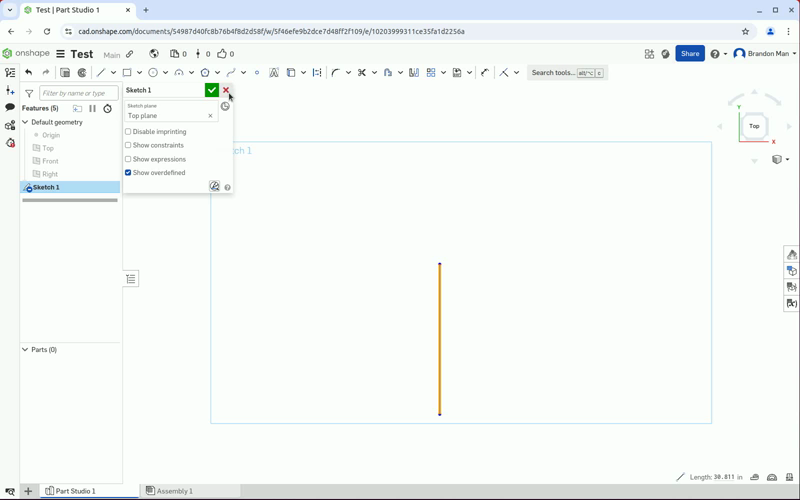
key(shift+s)
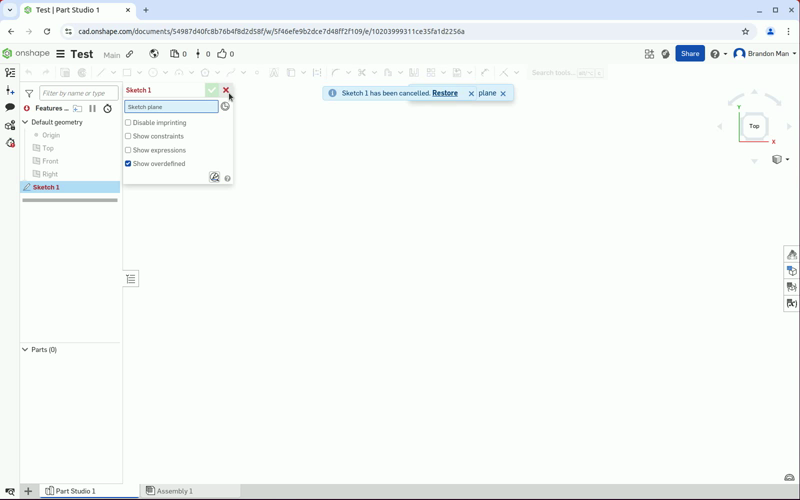
mouse_move(73, 150)
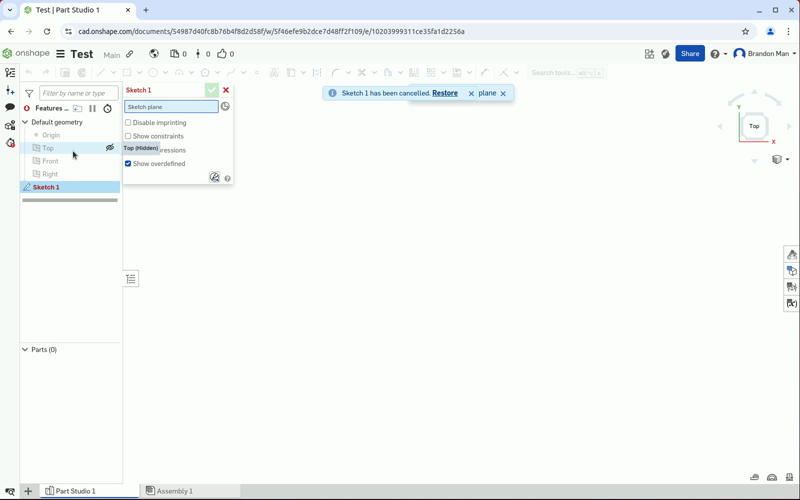
click(73, 150)
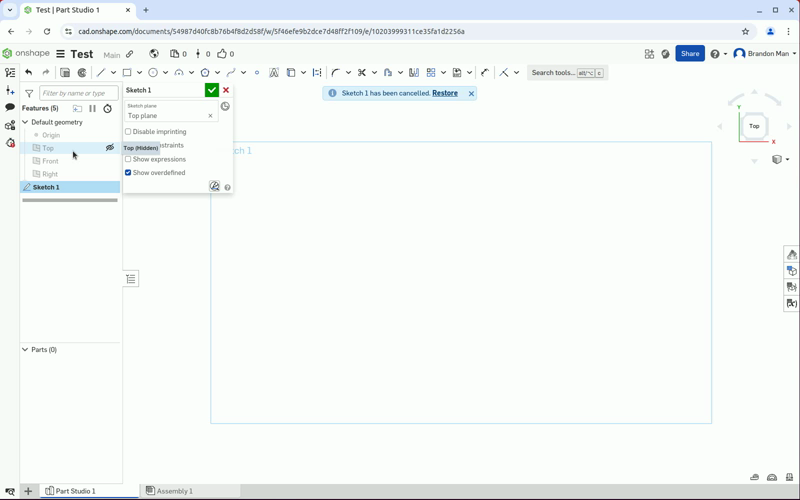
mouse_move(73, 352)
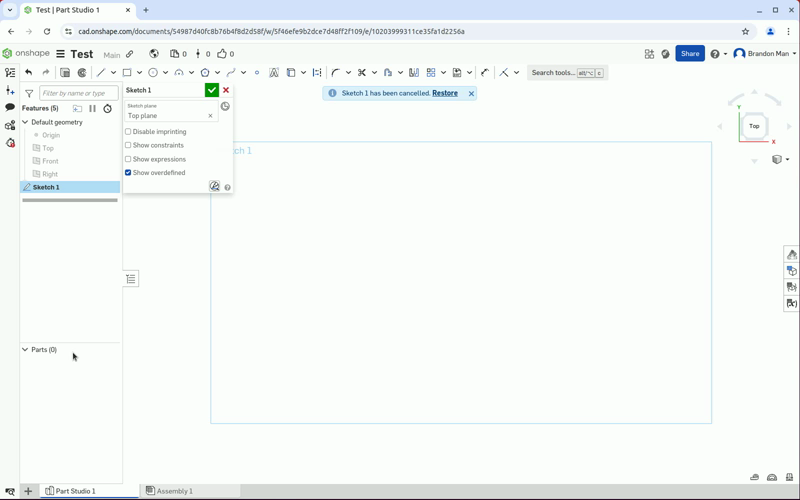
key(y)
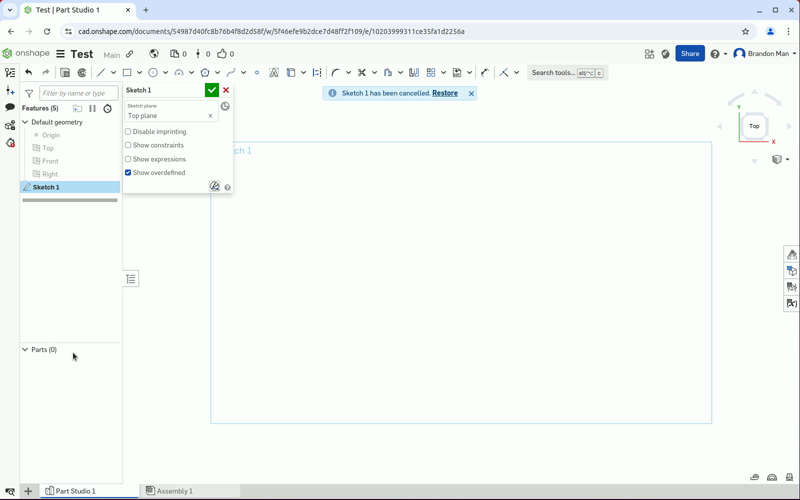
key(l)
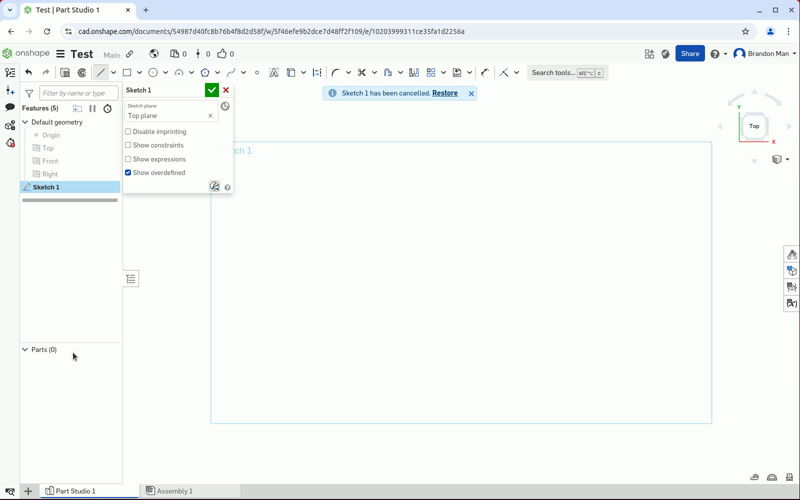
key_down(shift)
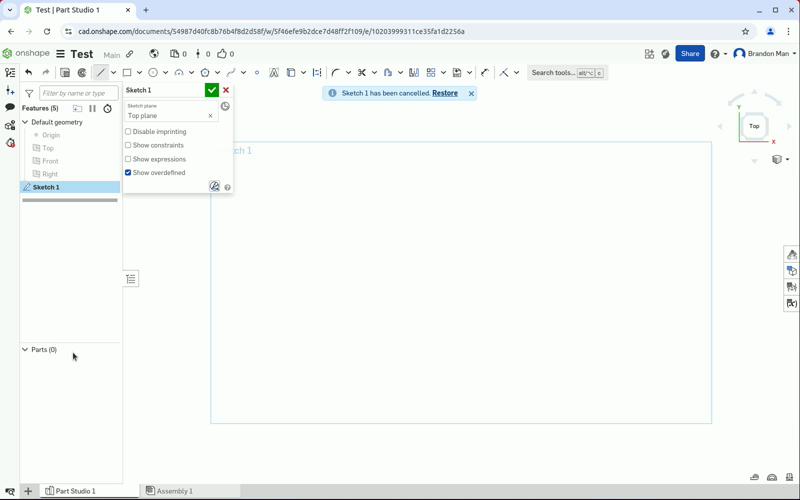
mouse_move(460, 282)
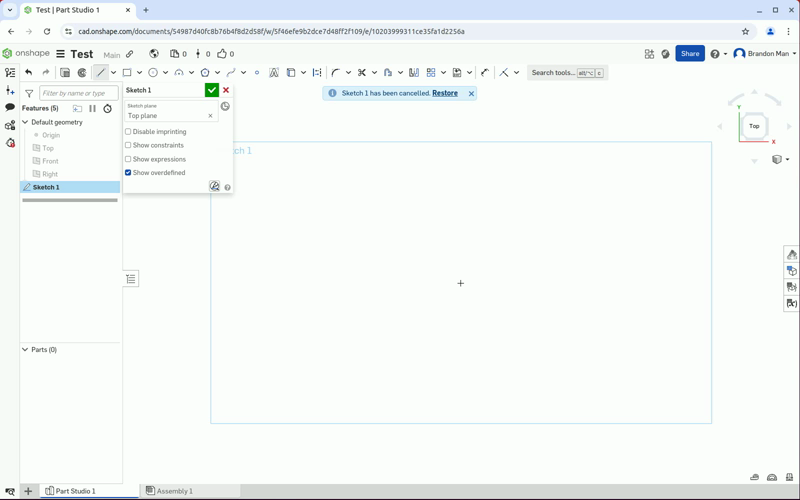
click(460, 282)
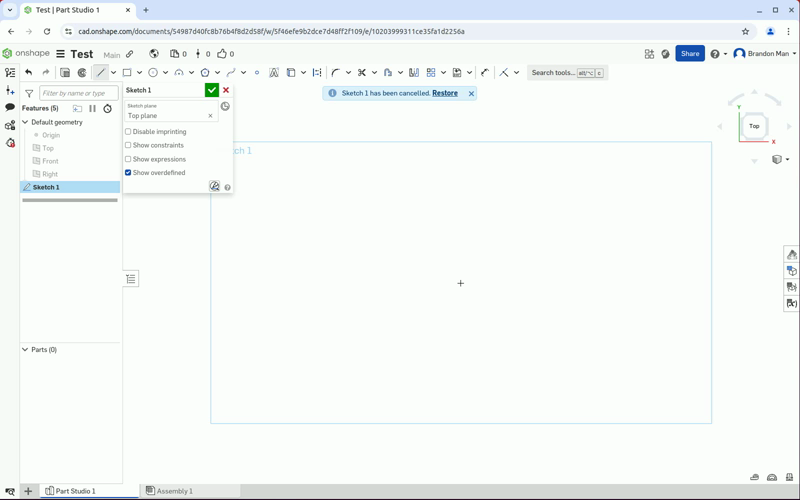
key_up(shift)
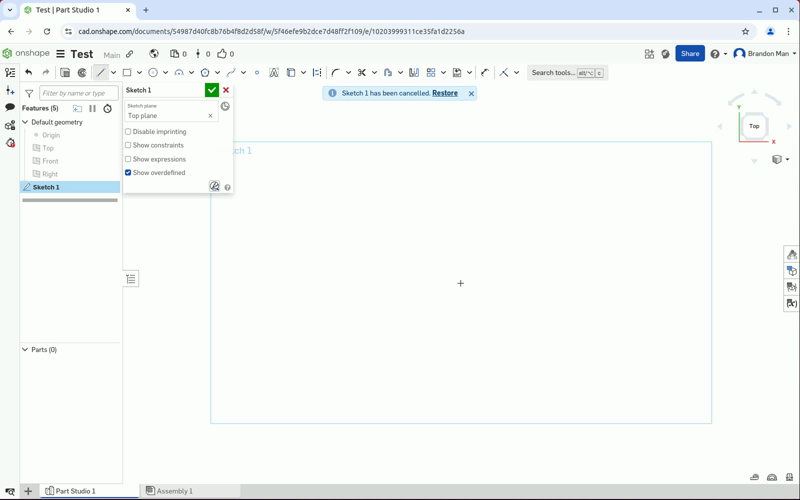
key_down(shift)
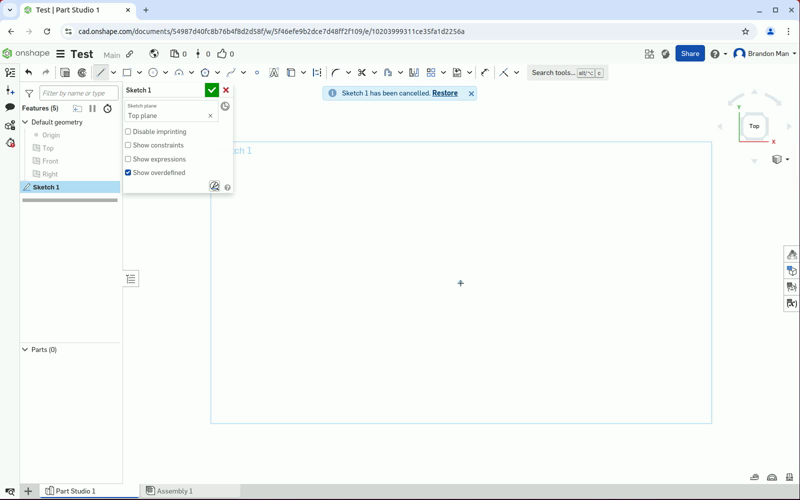
mouse_move(536, 282)
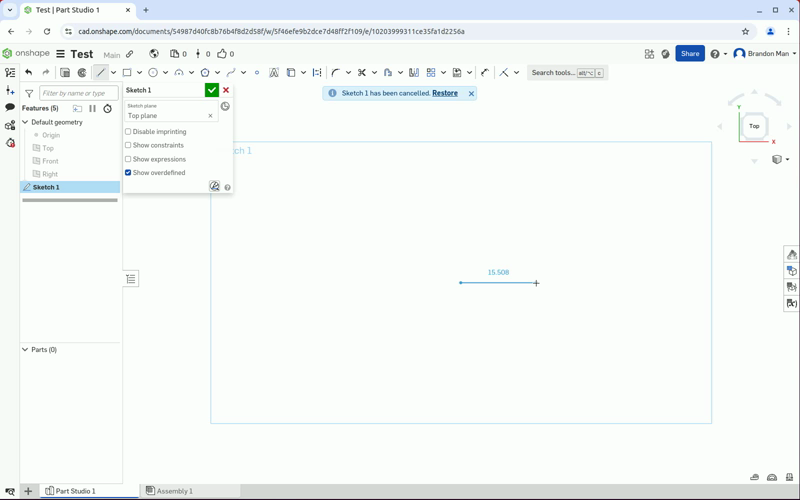
click(536, 282)
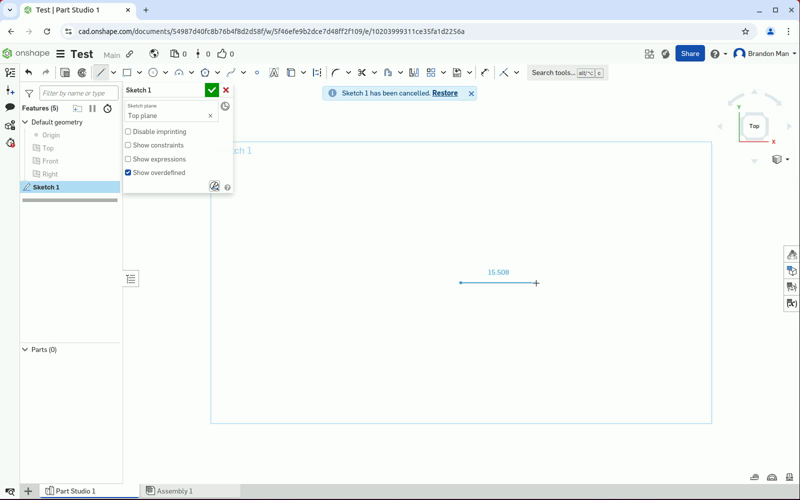
key_up(shift)
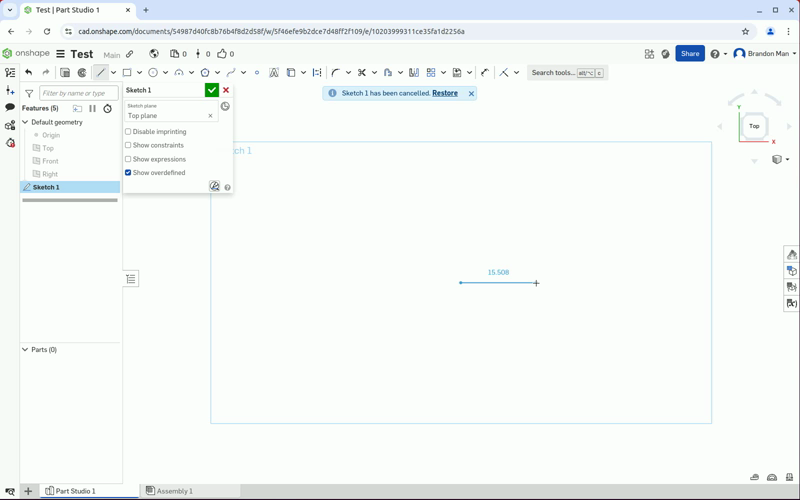
key_down(shift)
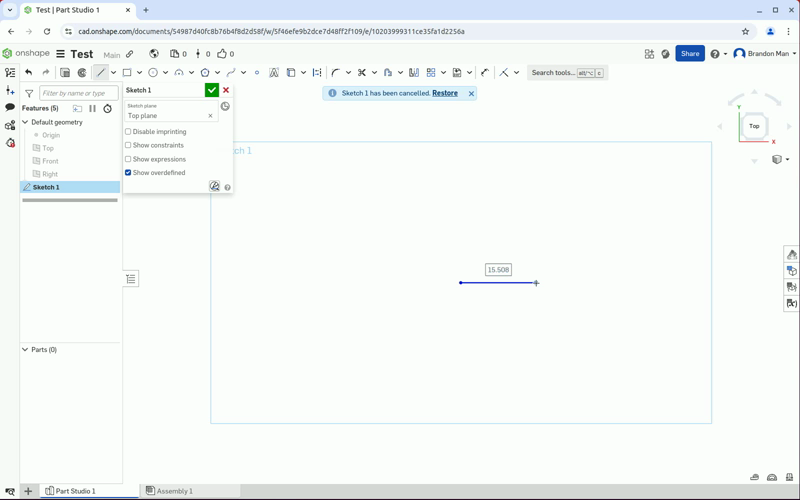
mouse_move(566, 282)
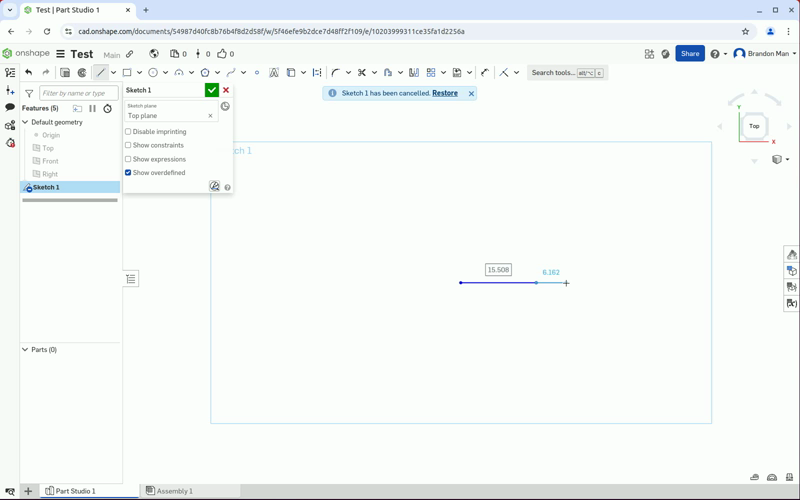
mouse_move(536, 275)
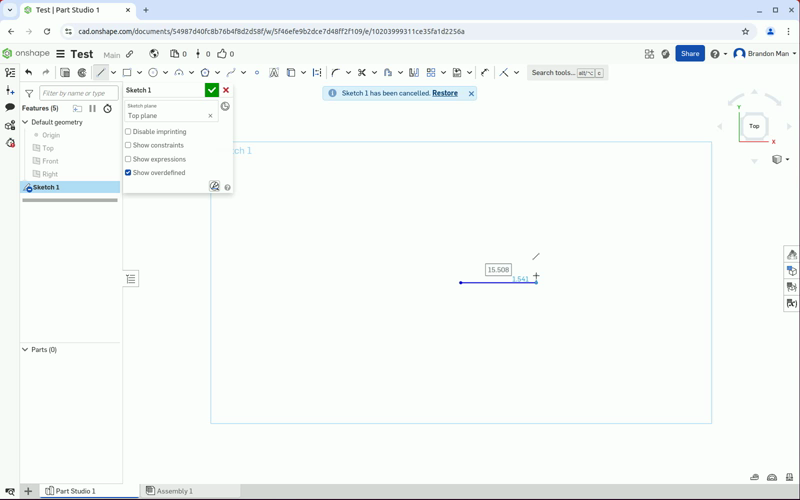
click(536, 275)
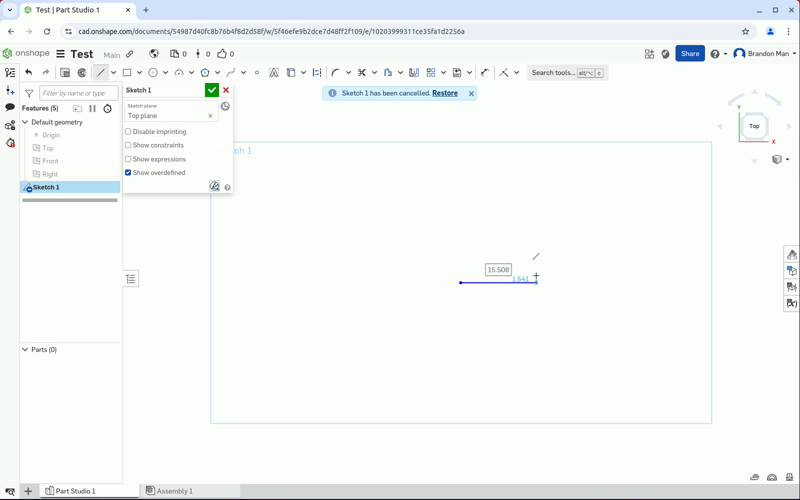
key_up(shift)
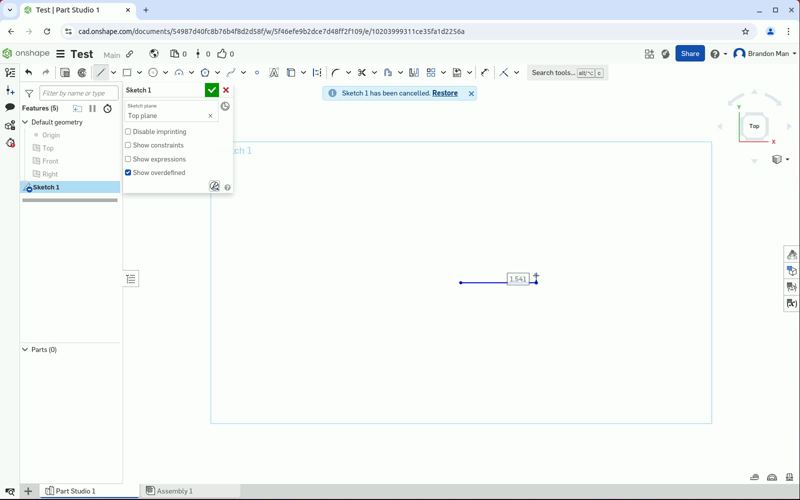
key_down(shift)
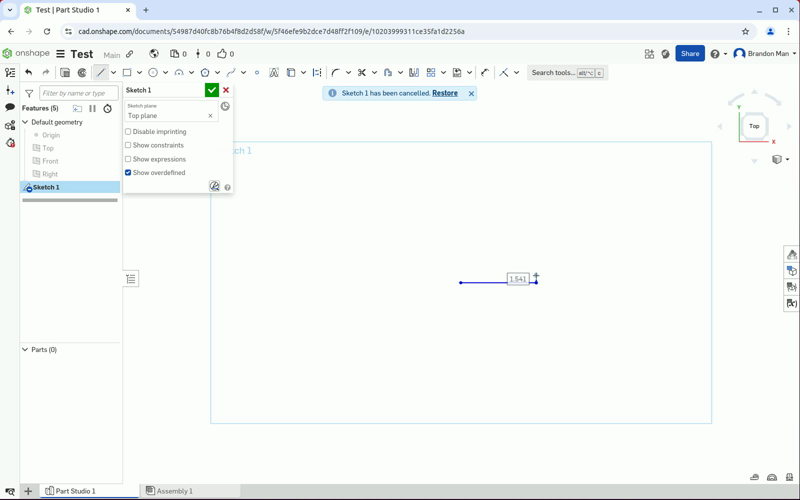
mouse_move(566, 275)
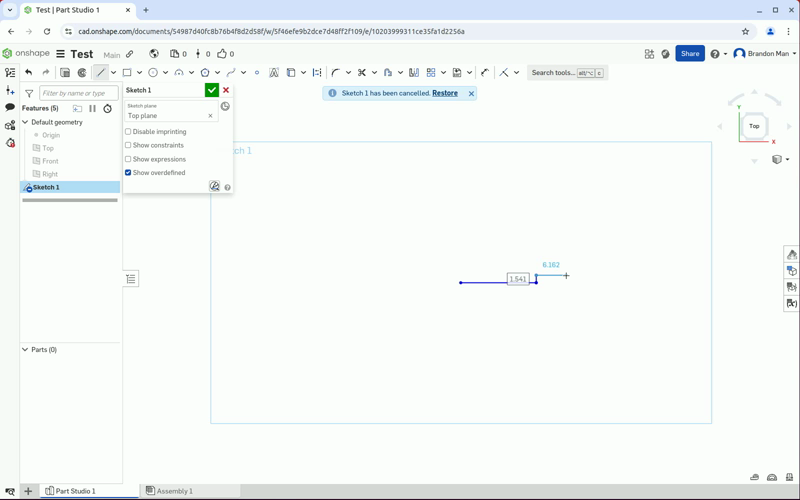
mouse_move(536, 244)
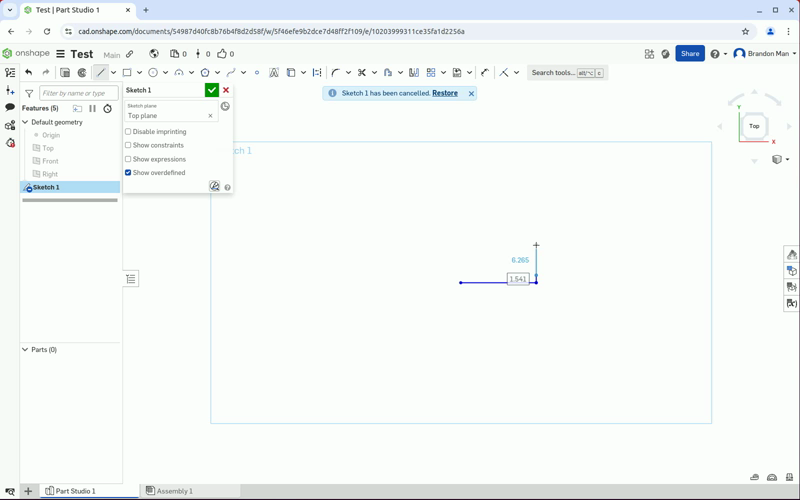
click(536, 244)
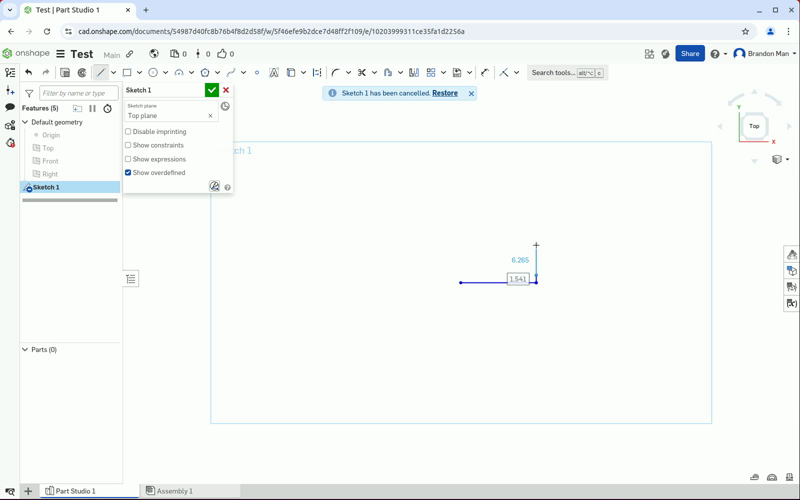
key_up(shift)
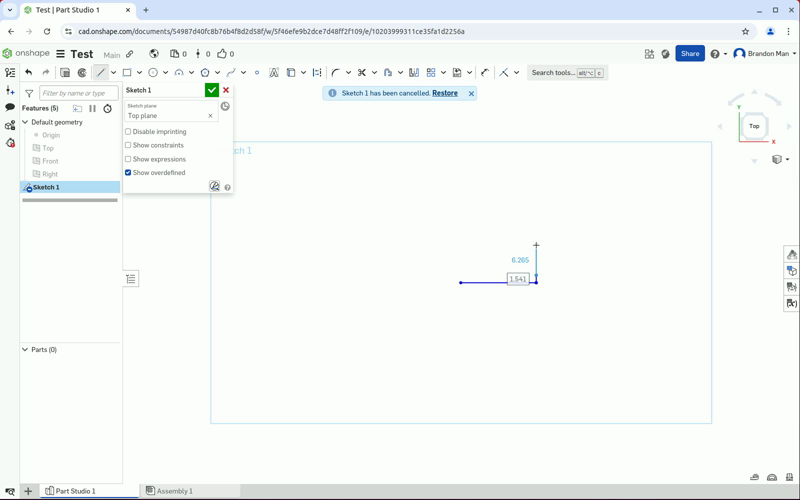
key_down(shift)
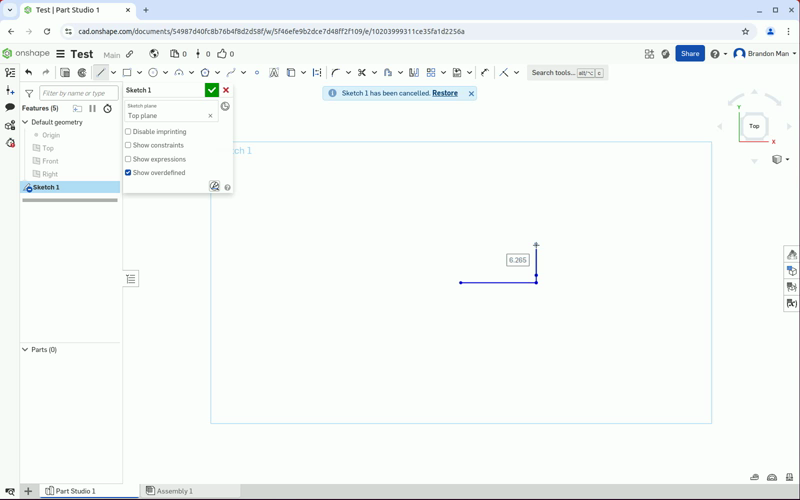
mouse_move(566, 244)
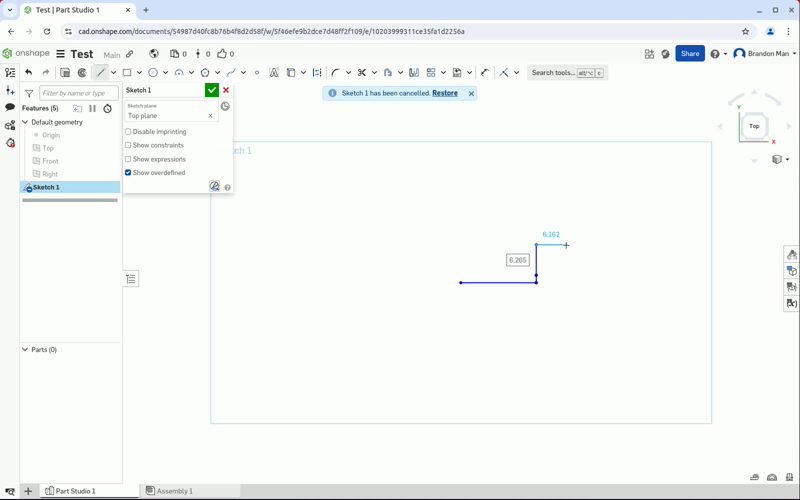
mouse_move(536, 222)
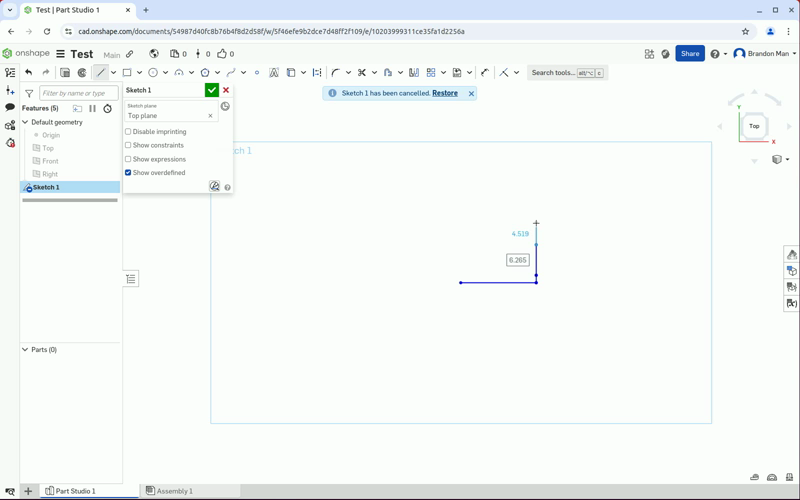
click(536, 222)
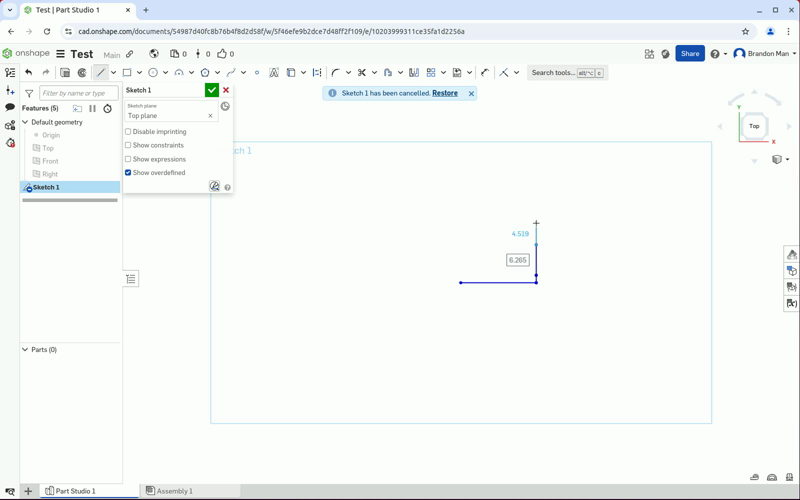
key_up(shift)
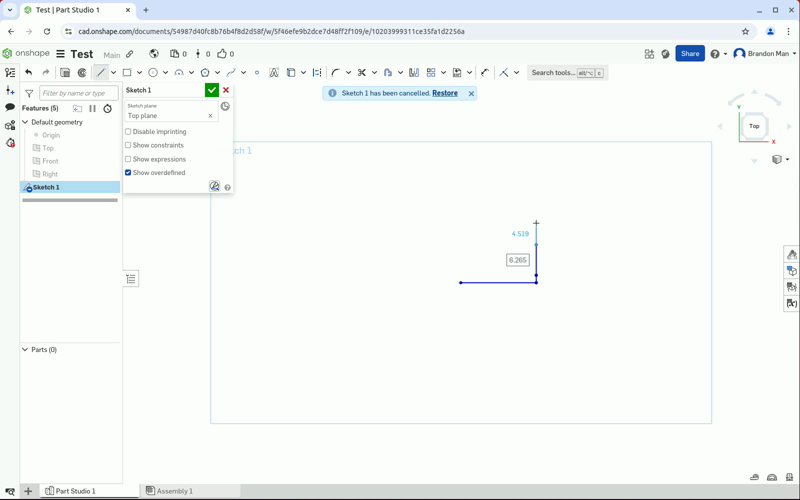
key_down(shift)
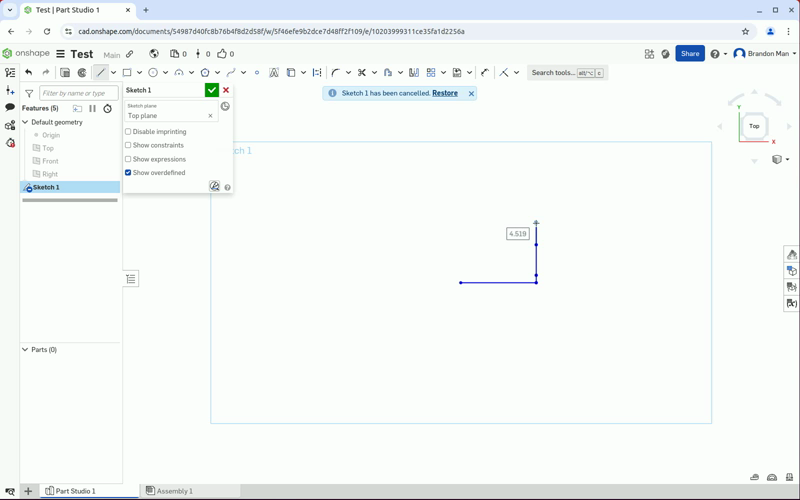
mouse_move(460, 222)
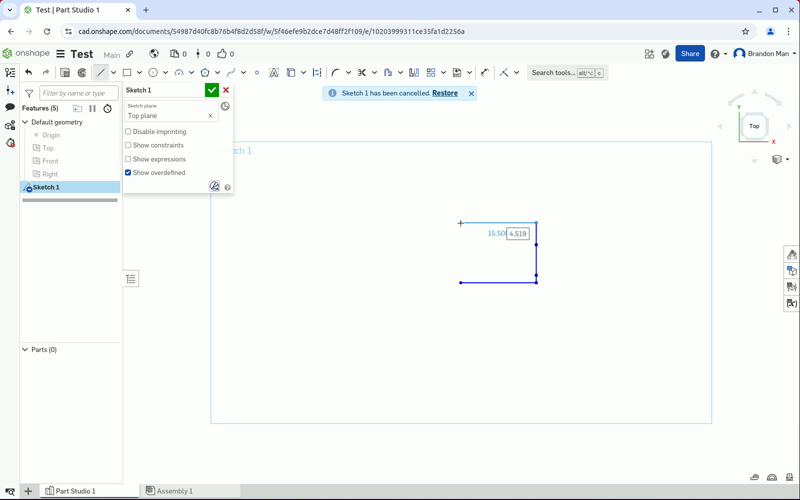
click(460, 222)
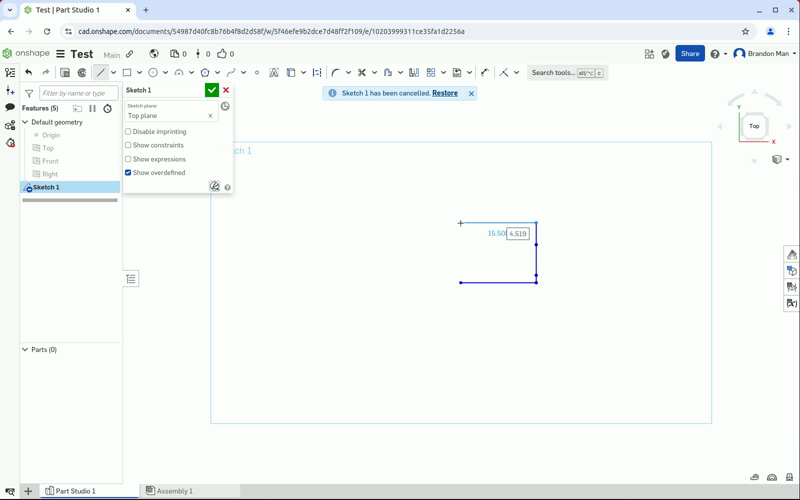
key_up(shift)
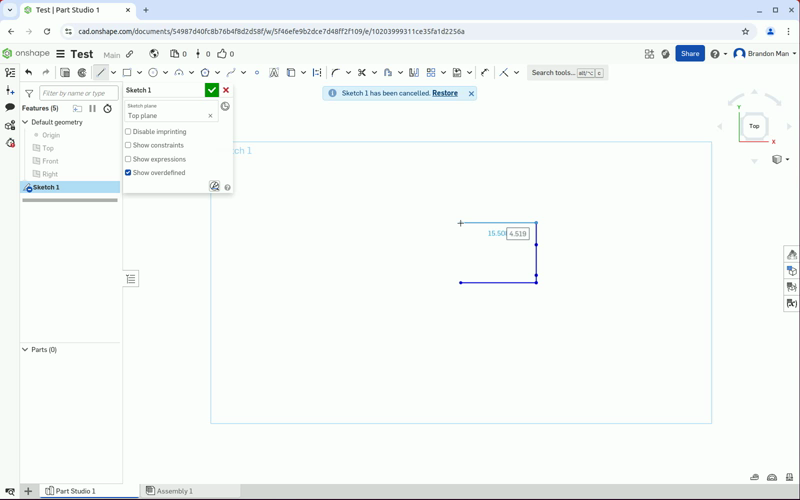
key_down(shift)
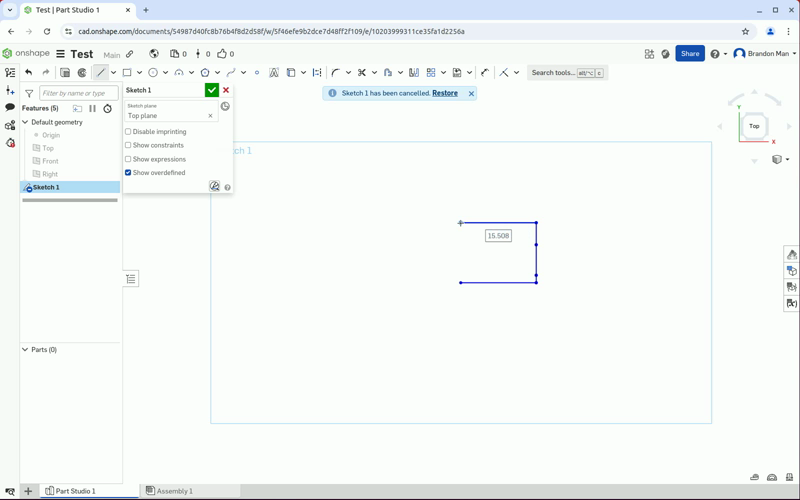
mouse_move(460, 282)
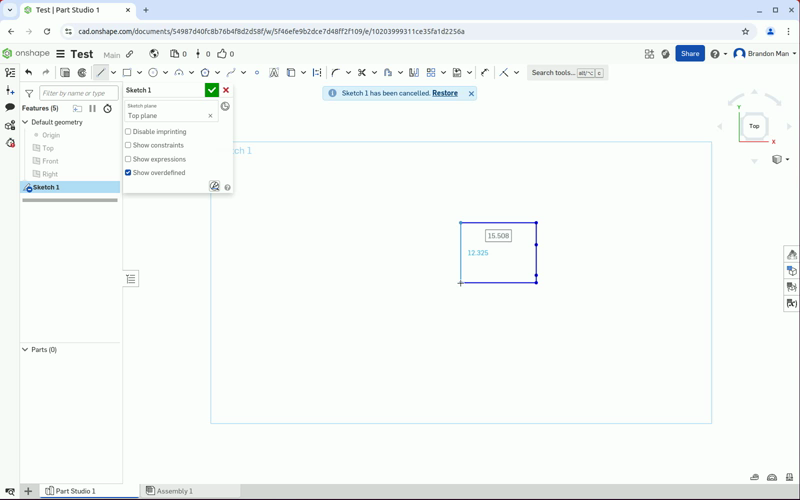
key_up(shift)
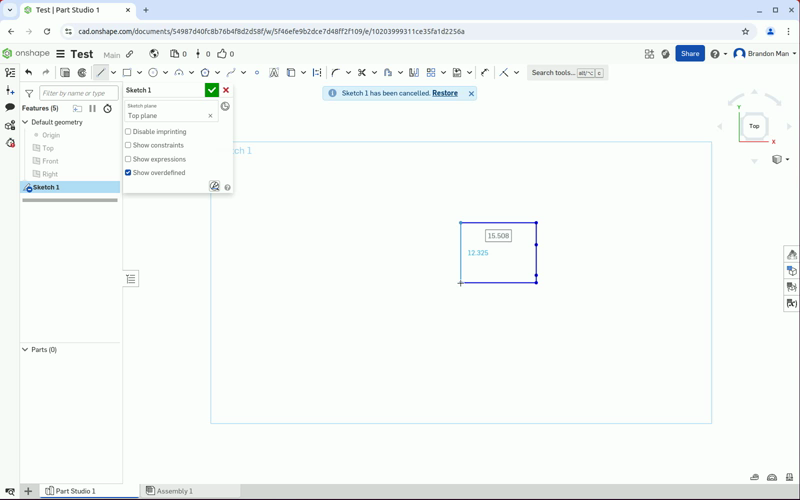
click(460, 282)
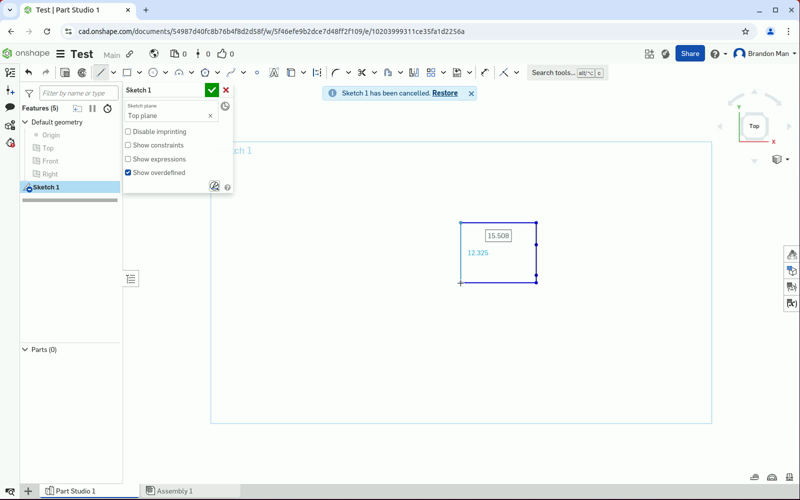
key(esc)
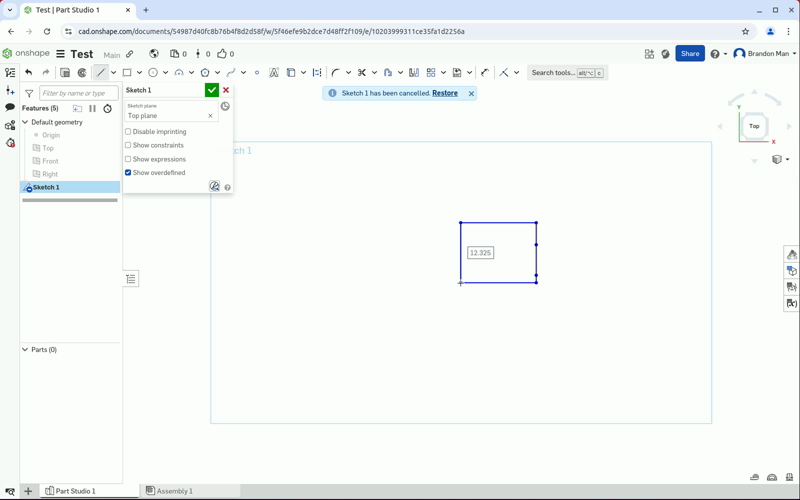
mouse_move(496, 253)
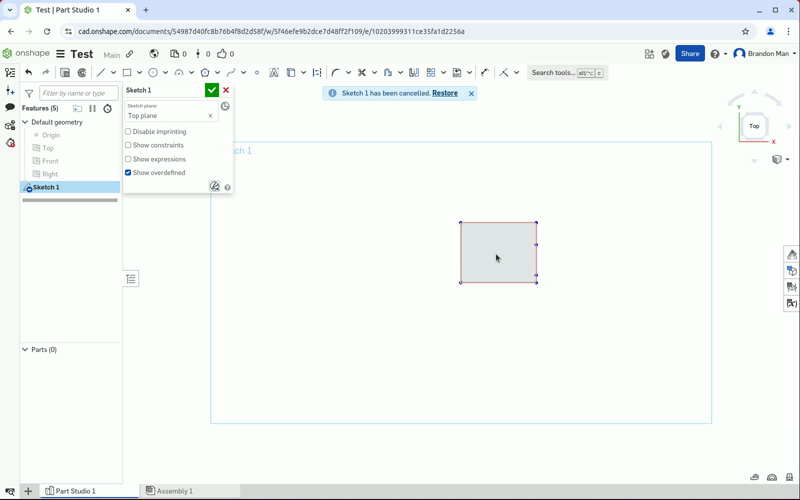
click(496, 253)
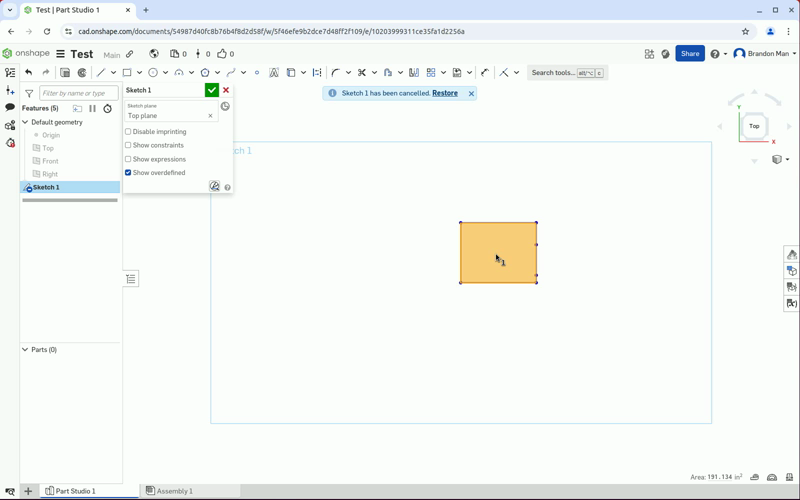
mouse_move(73, 352)
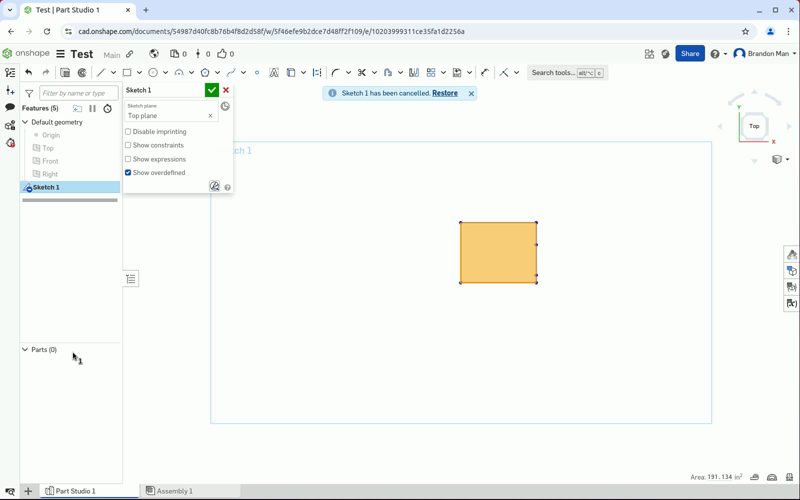
key(shift+y)
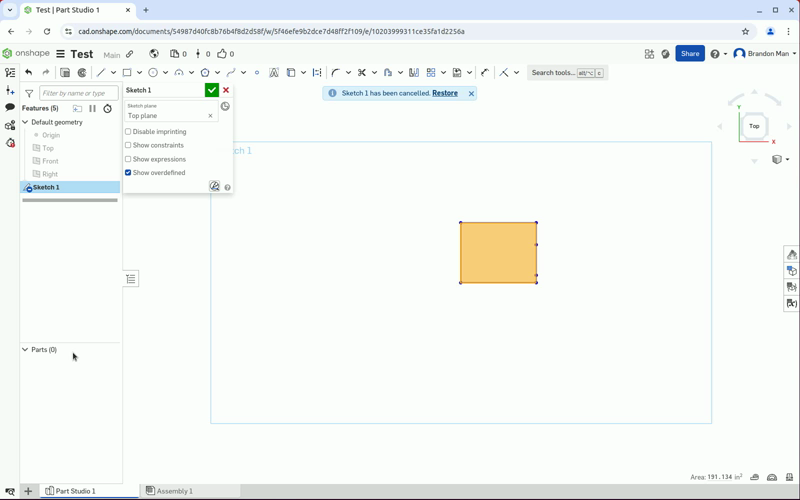
key(shift+e)
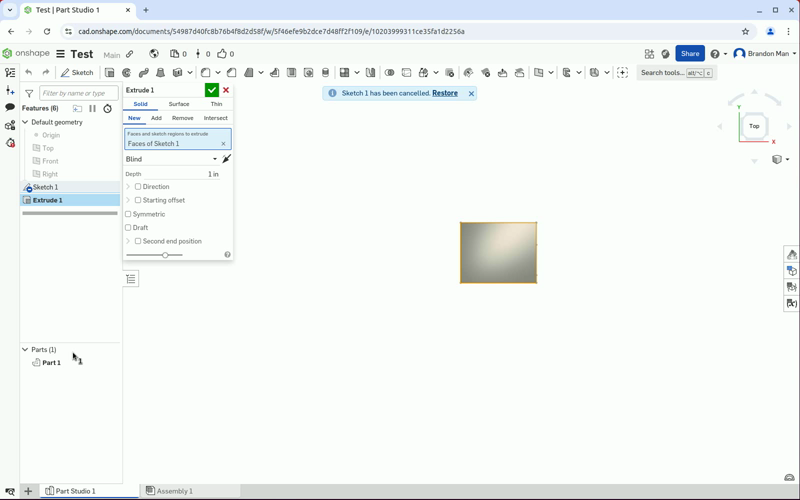
mouse_move(143, 106)
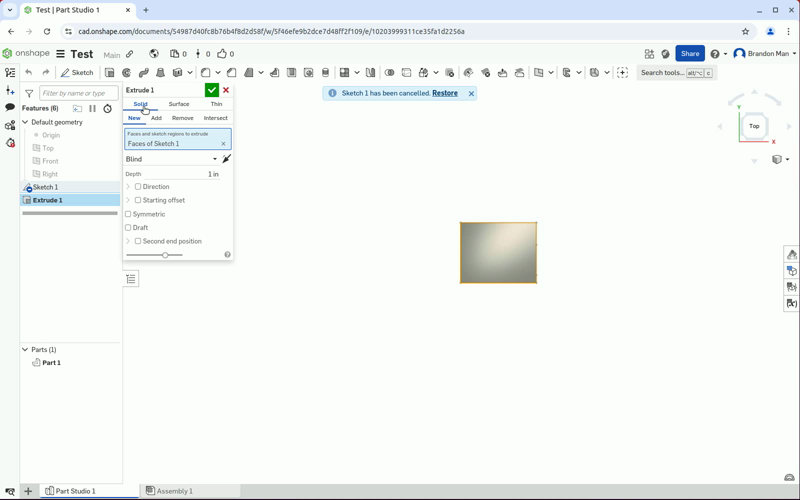
click(143, 106)
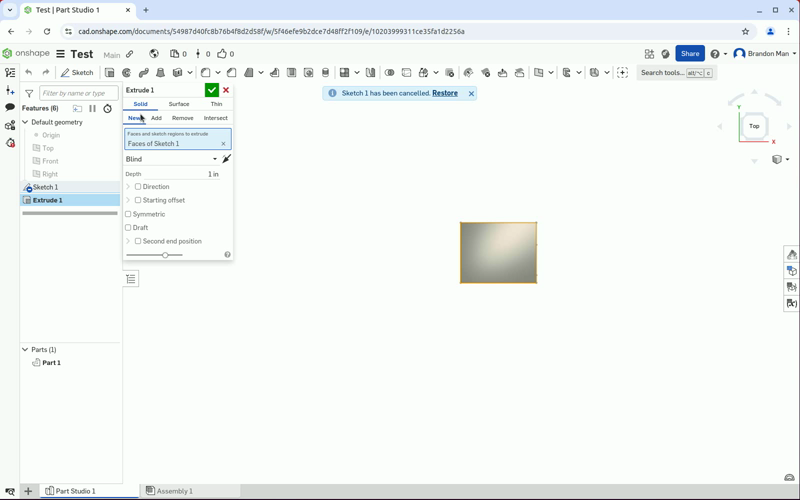
mouse_move(137, 120)
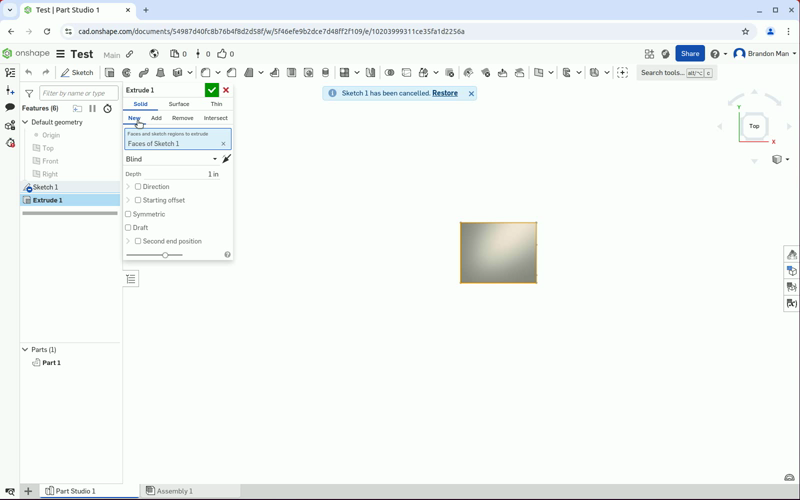
click(137, 120)
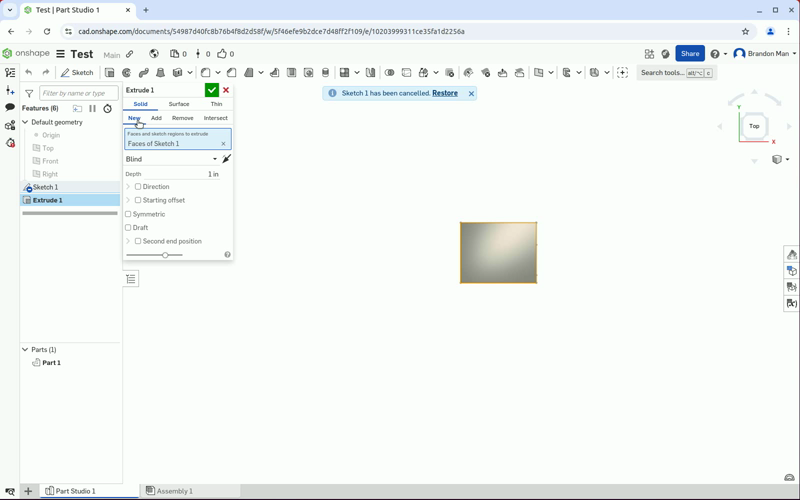
key(tab, 4)
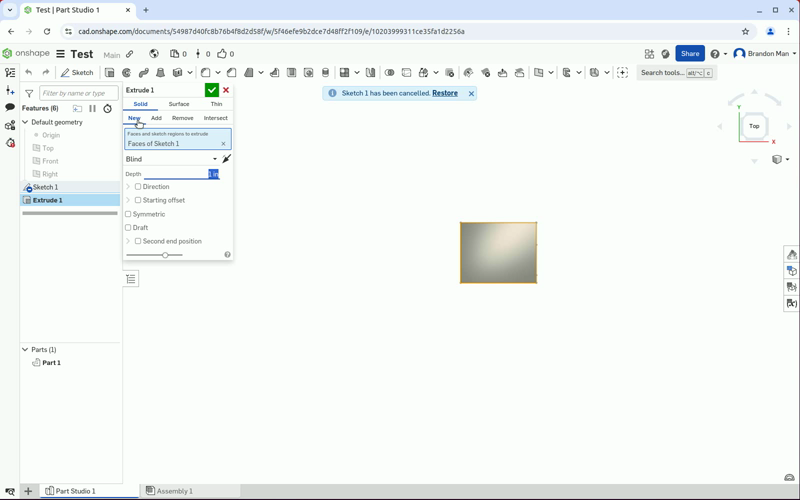
text(-0.241)
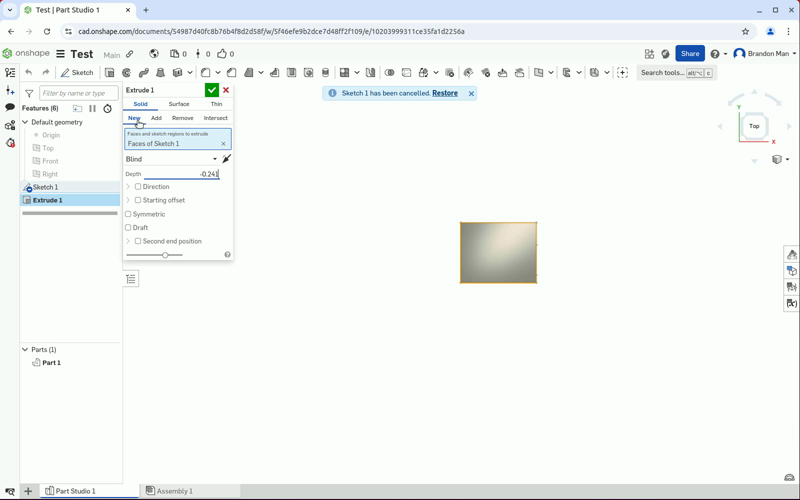
key(enter)
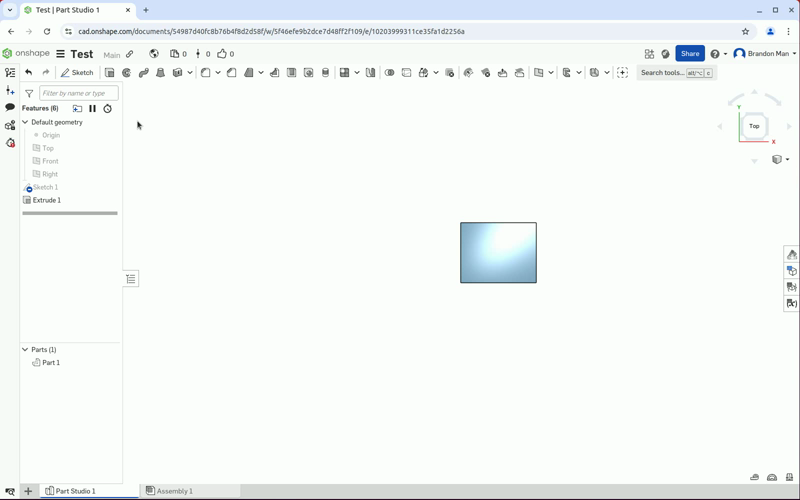
key(shift+h)
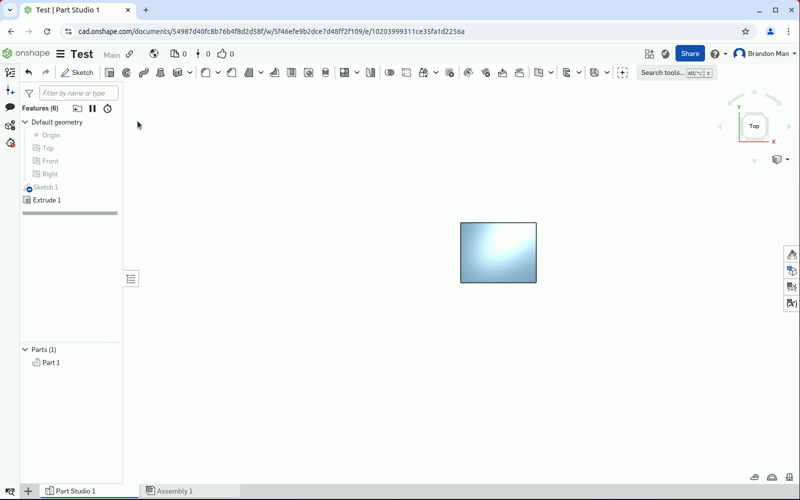
key(shift+h)
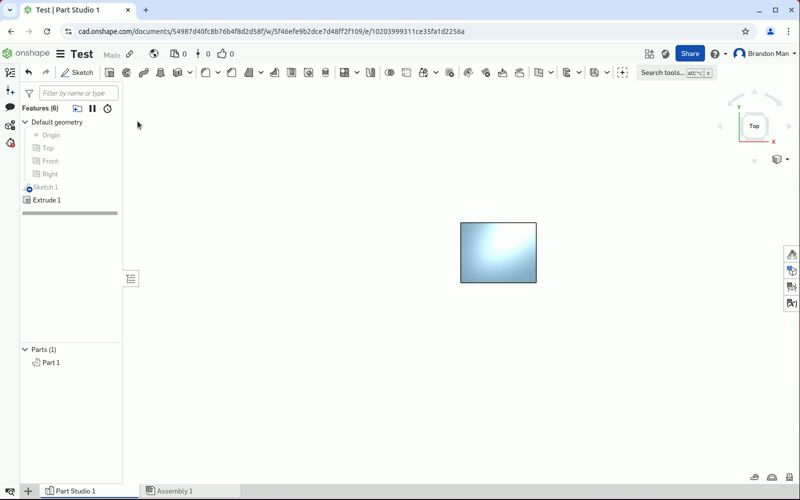
mouse_move(73, 189)
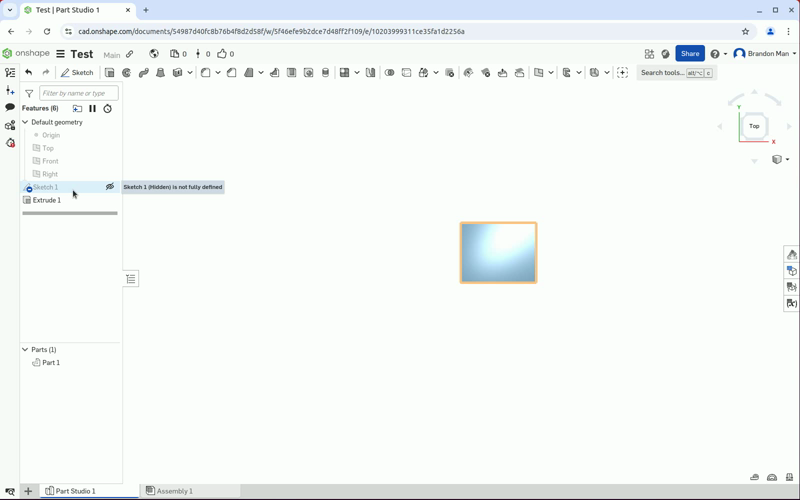
click(73, 189)
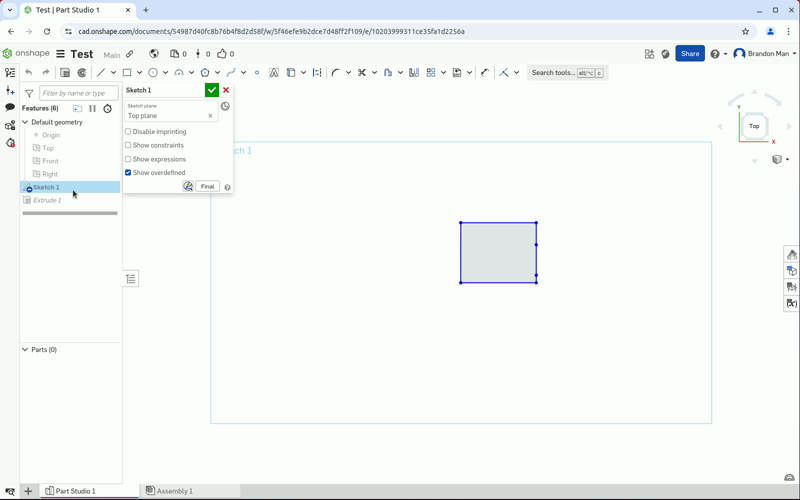
mouse_move(229, 92)
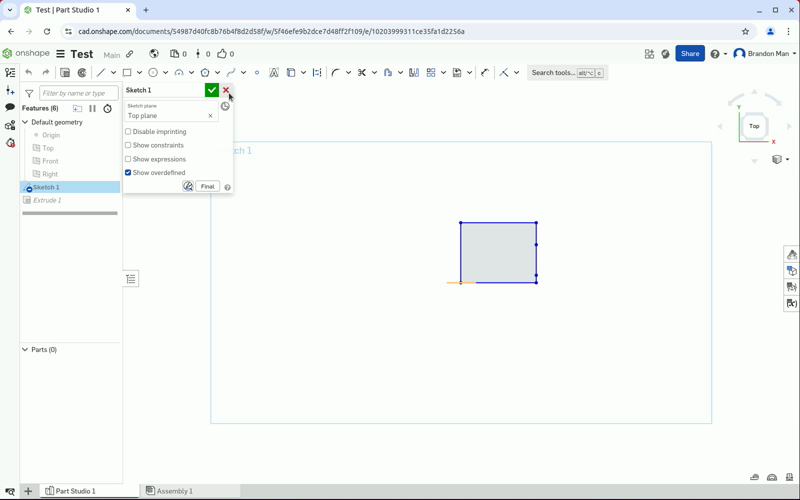
click(229, 92)
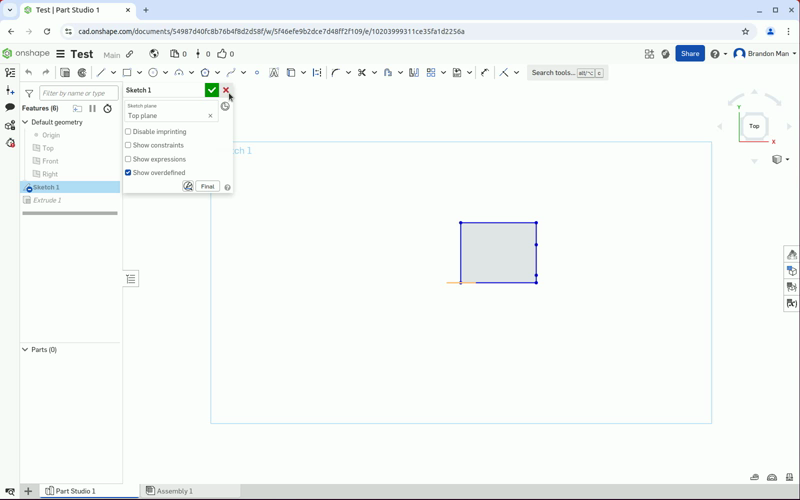
key(shift+s)
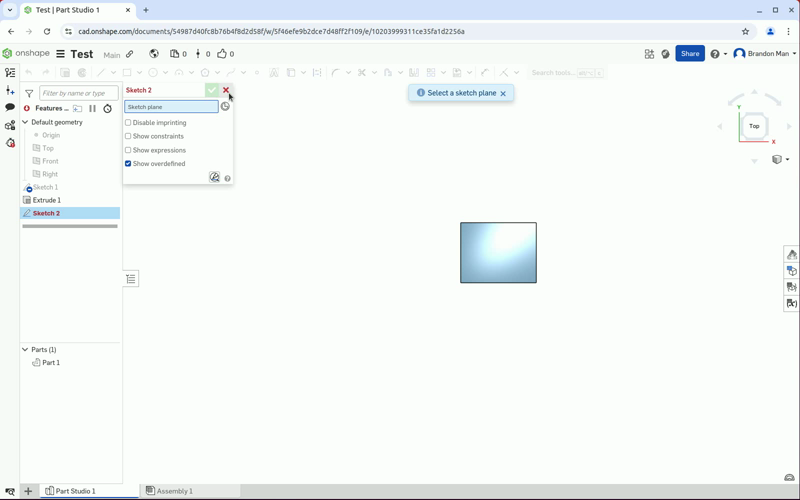
mouse_move(73, 150)
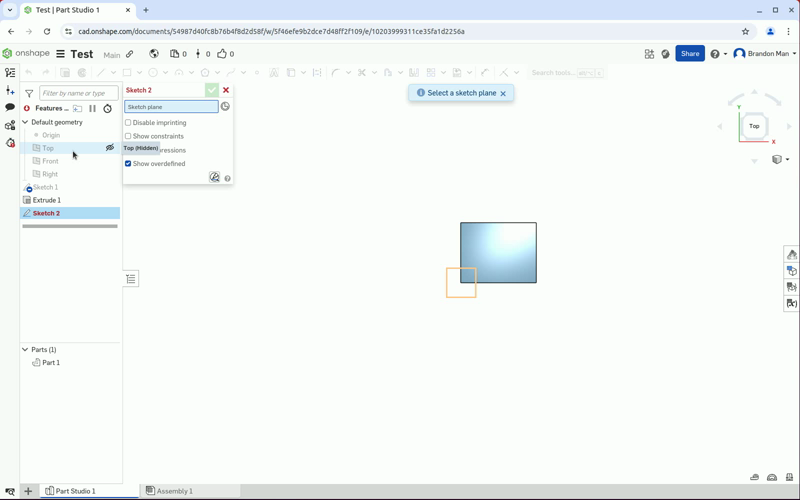
click(73, 150)
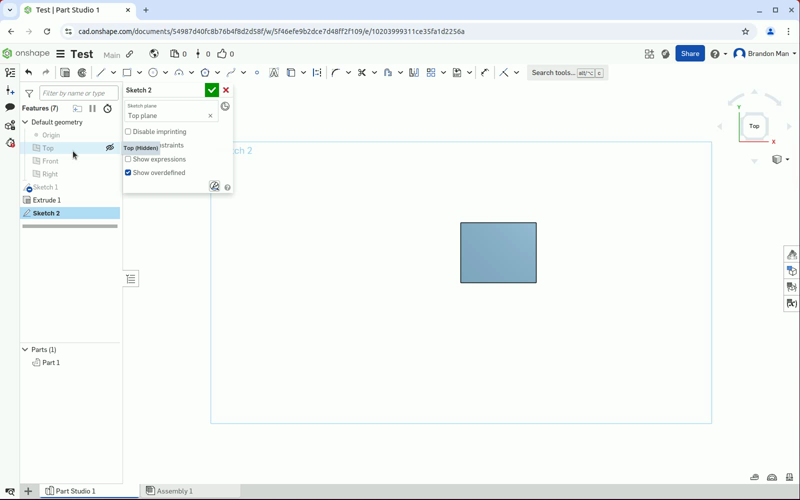
mouse_move(73, 352)
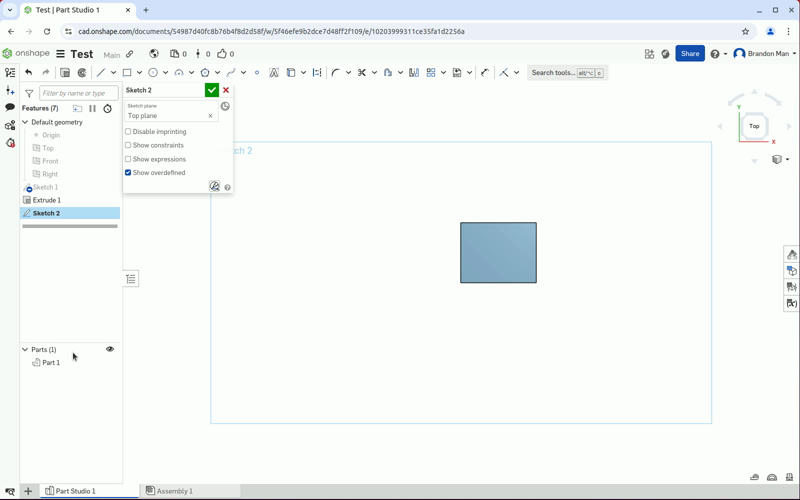
key(y)
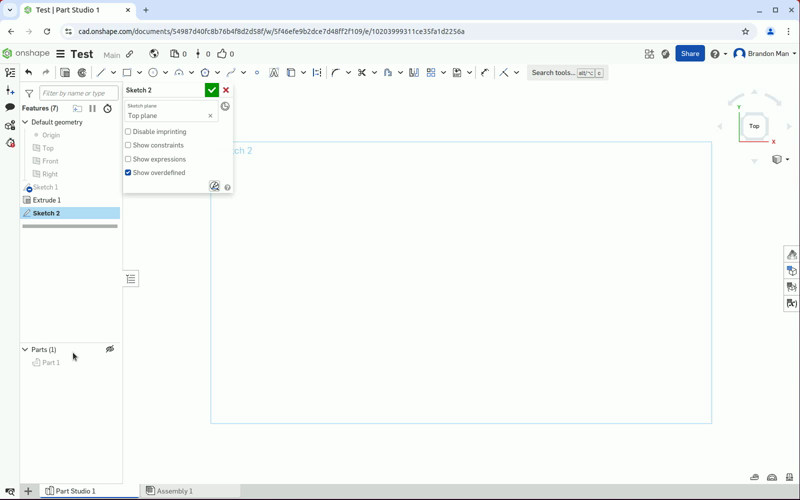
key(l)
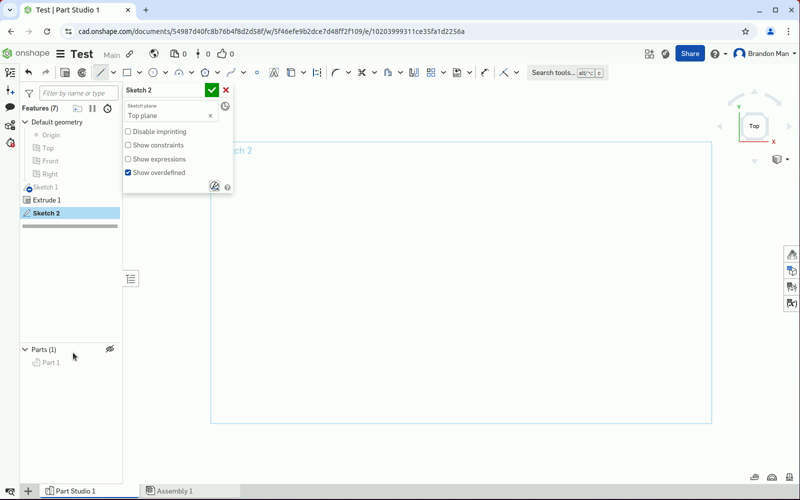
key_down(shift)
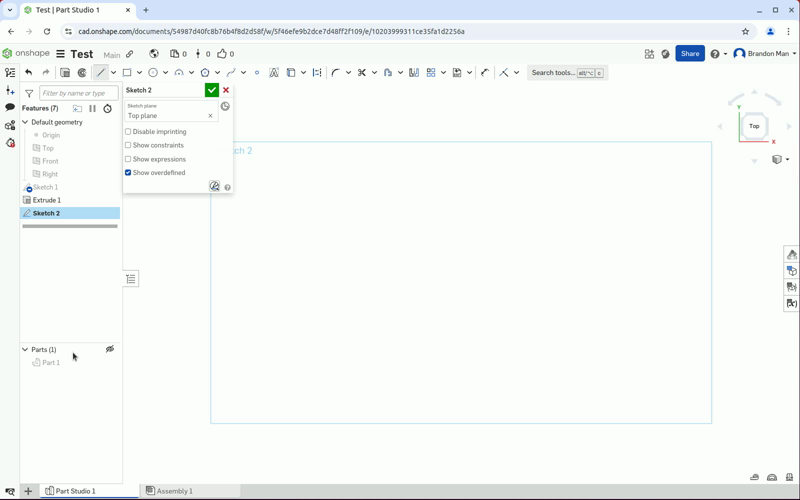
mouse_move(535, 275)
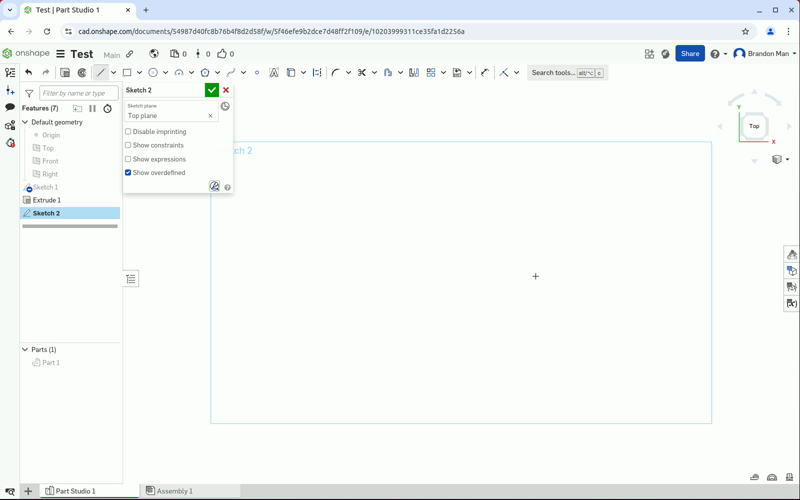
click(535, 275)
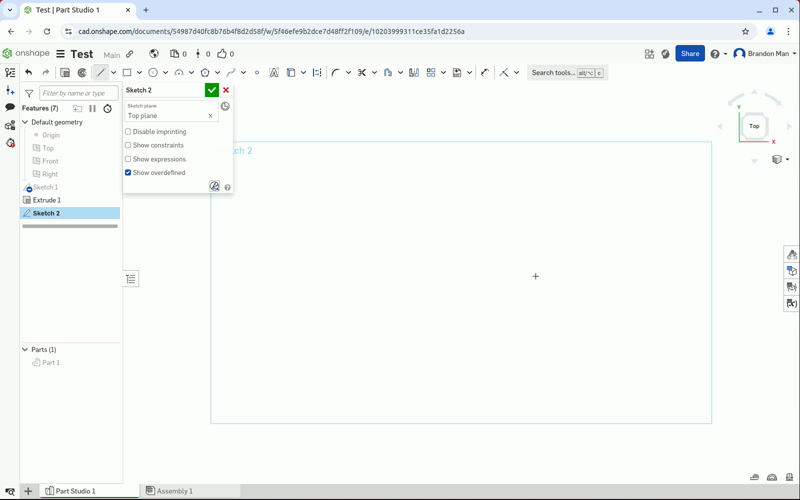
key_up(shift)
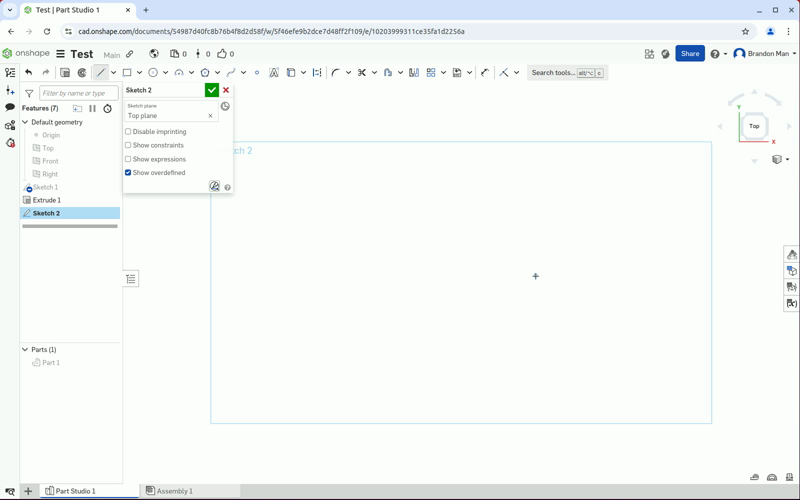
key_down(shift)
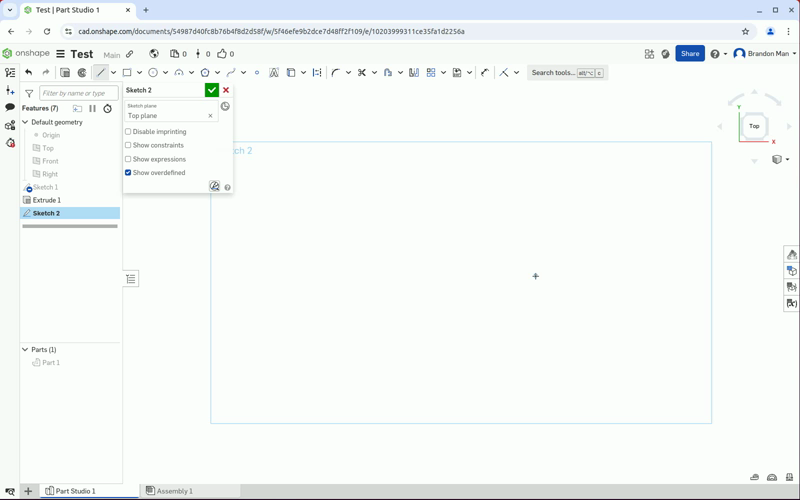
mouse_move(565, 275)
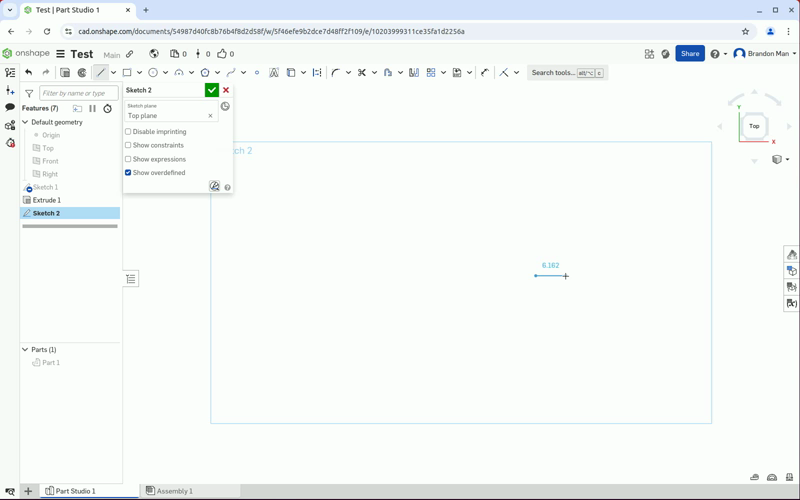
mouse_move(574, 275)
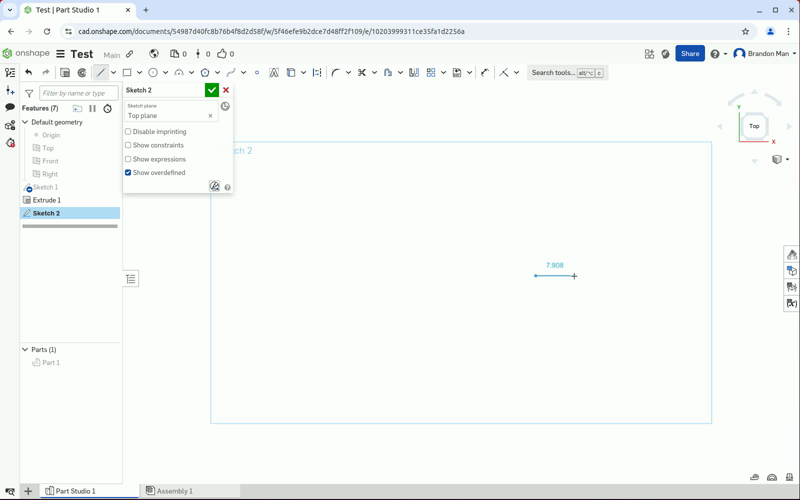
click(574, 275)
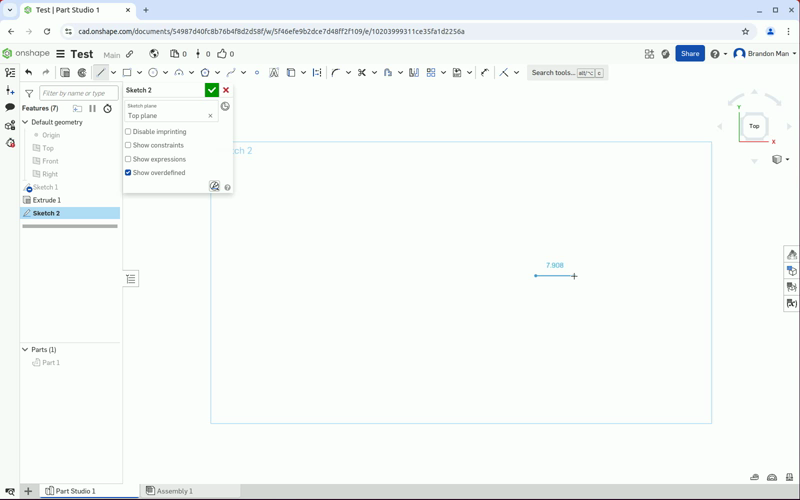
key_up(shift)
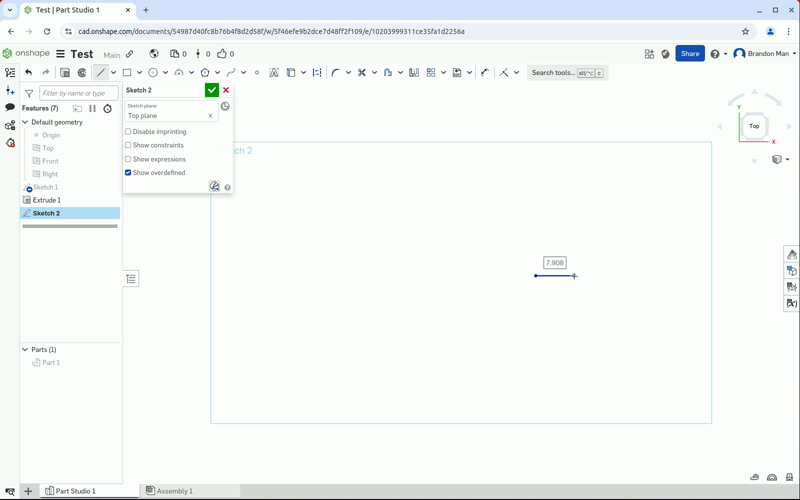
key_down(shift)
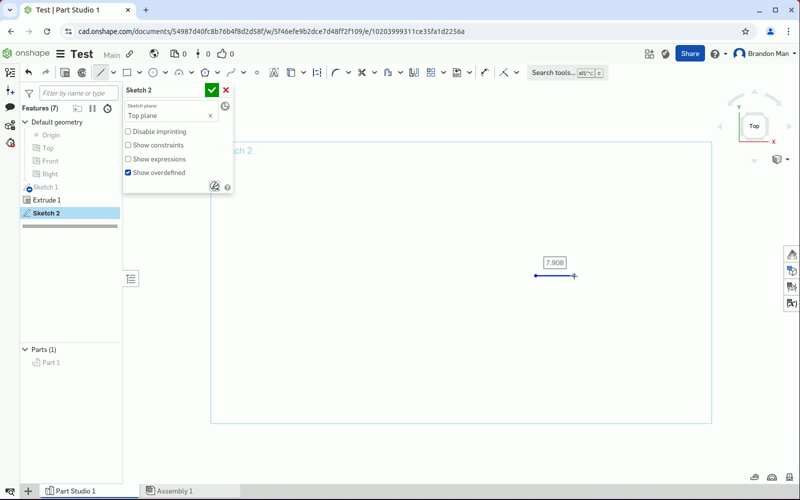
mouse_move(589, 275)
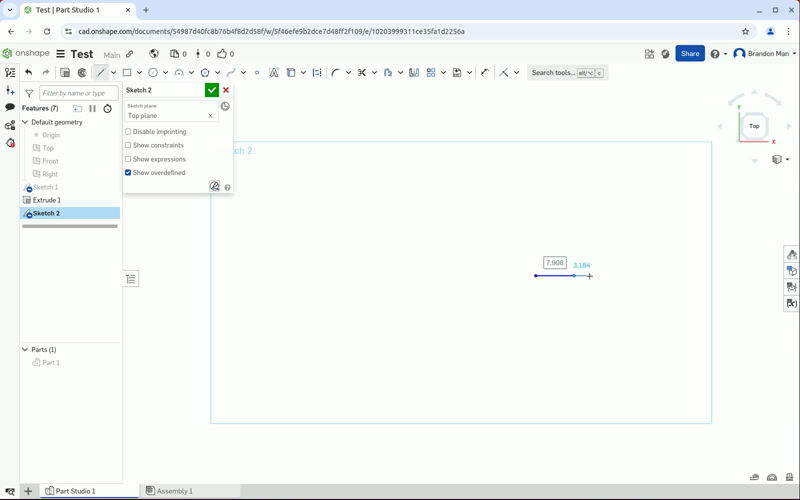
mouse_move(574, 245)
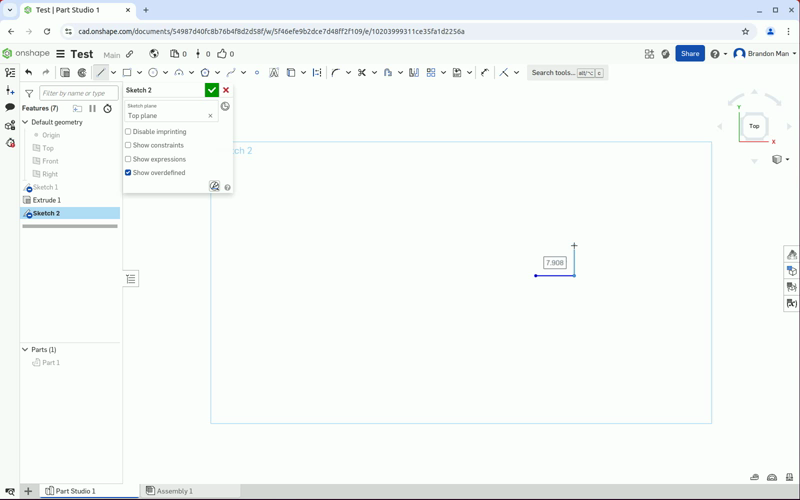
click(574, 245)
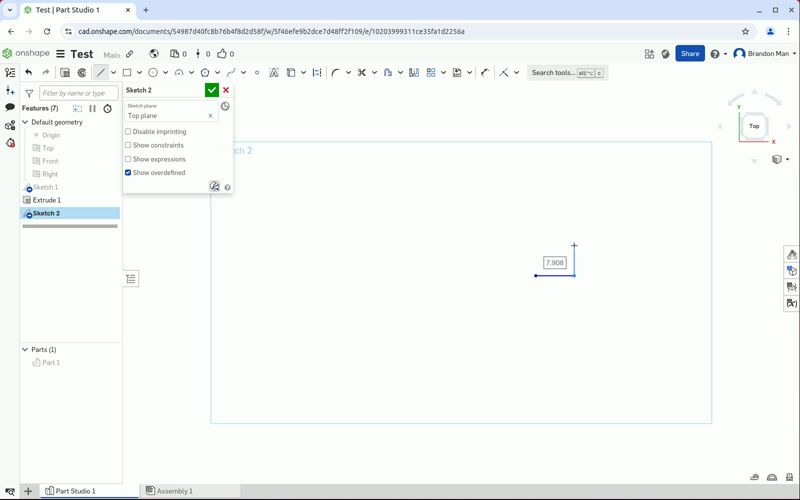
key_up(shift)
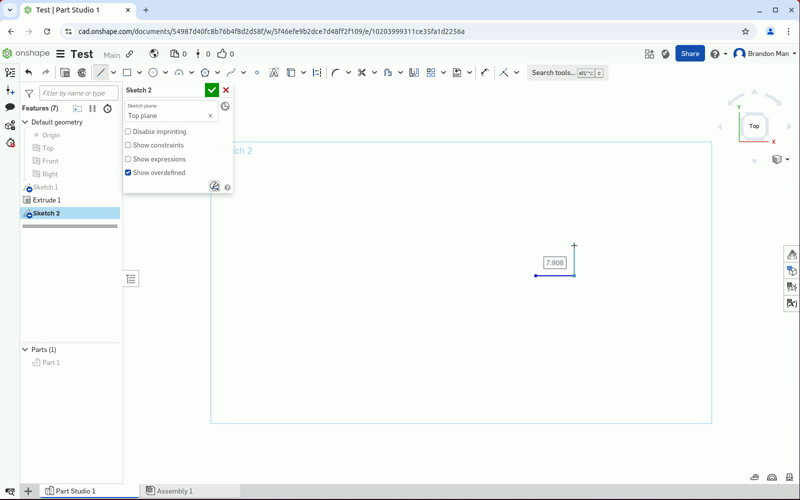
key_down(shift)
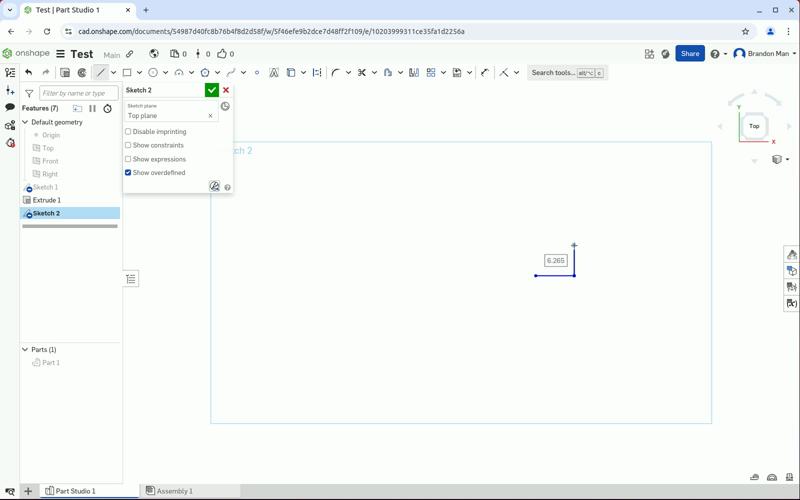
mouse_move(589, 245)
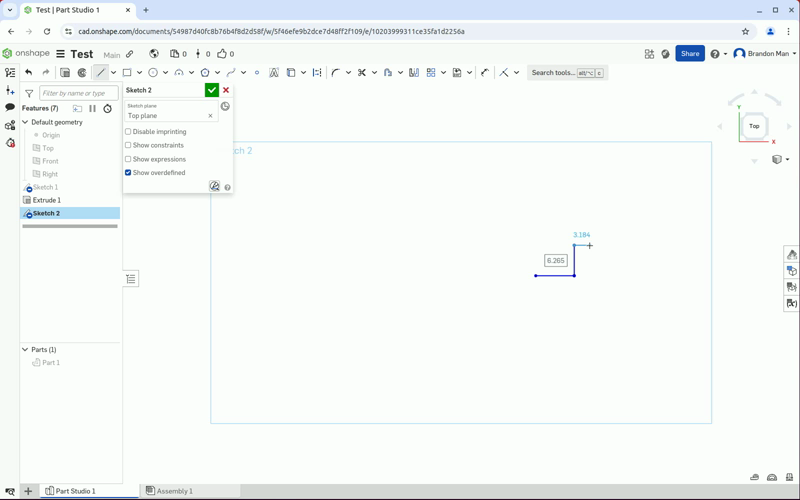
mouse_move(535, 245)
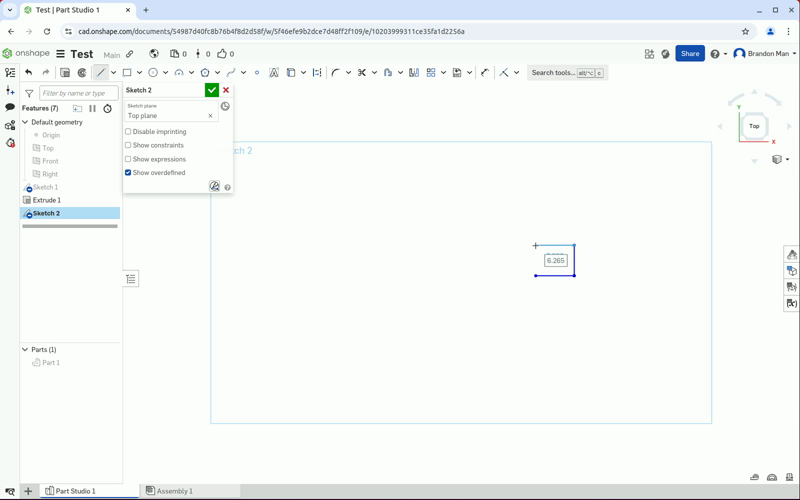
click(535, 245)
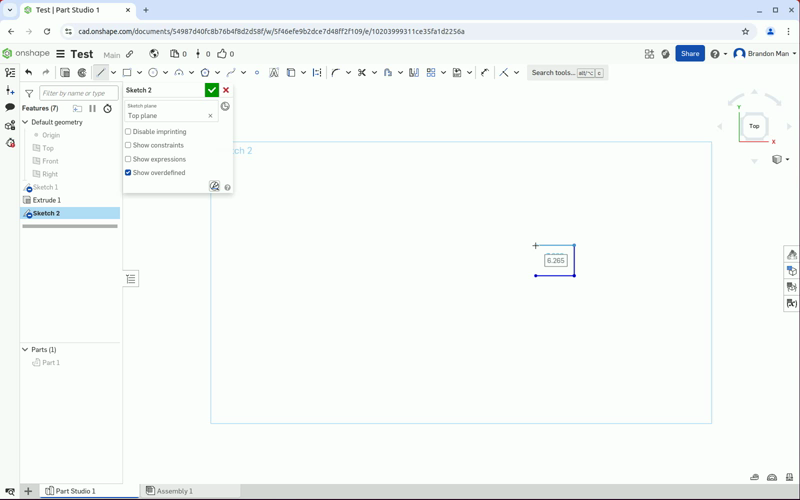
key_up(shift)
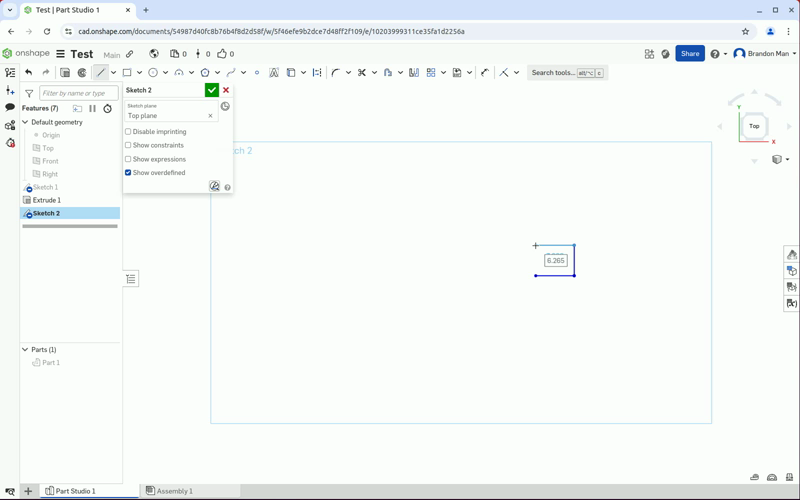
mouse_move(565, 245)
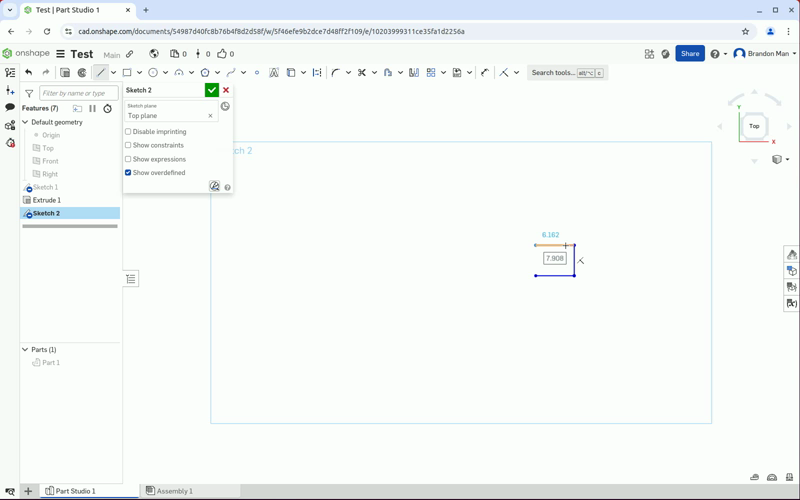
key_down(shift)
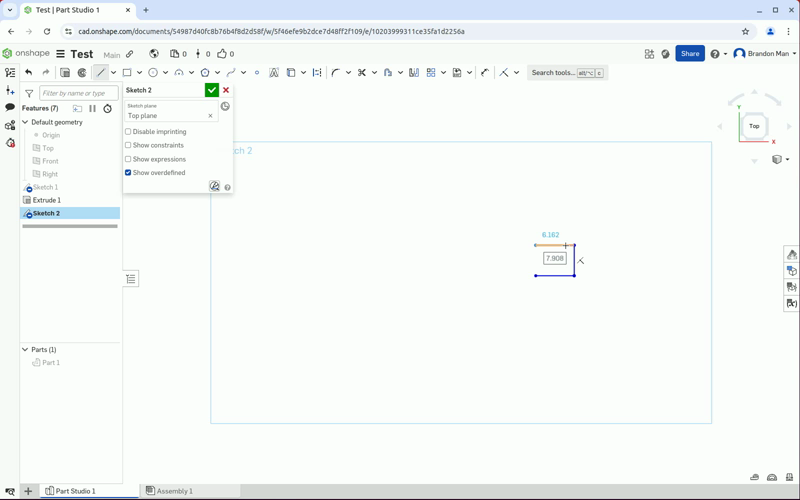
mouse_move(535, 275)
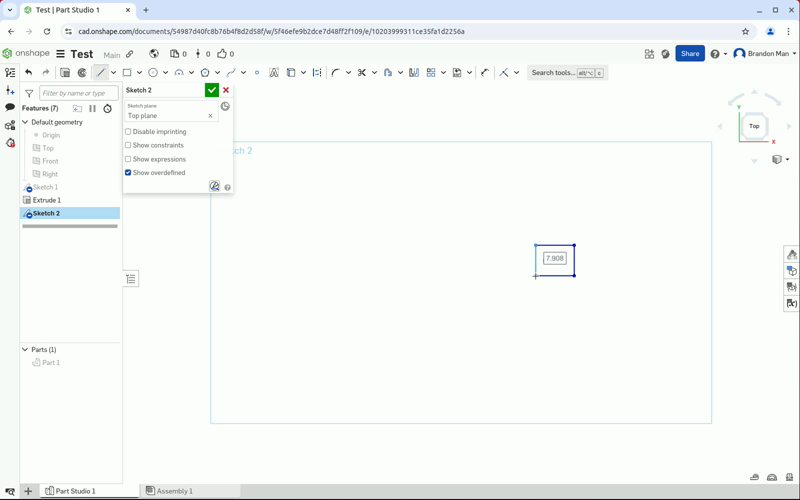
key_up(shift)
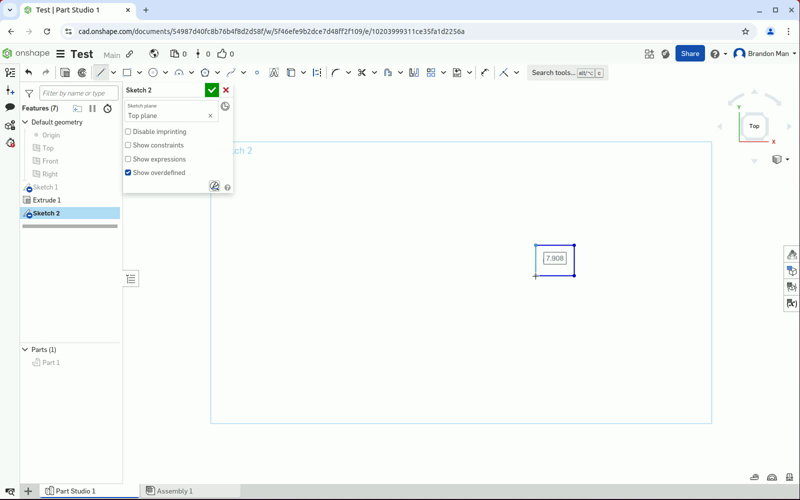
click(535, 275)
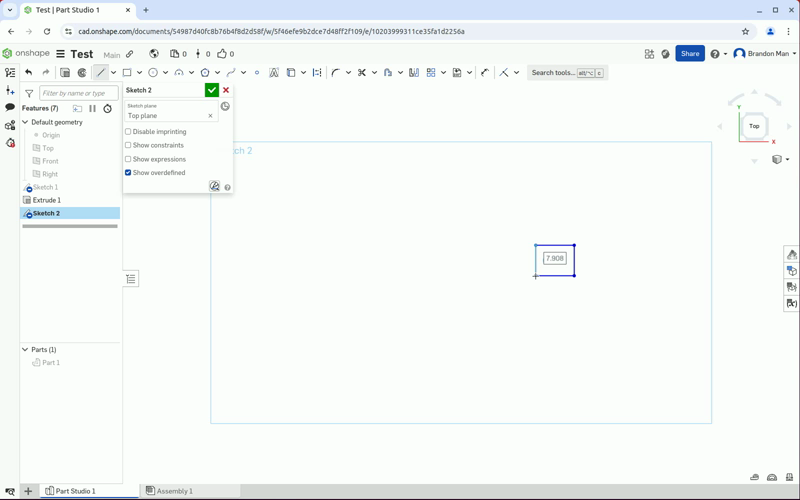
key(esc)
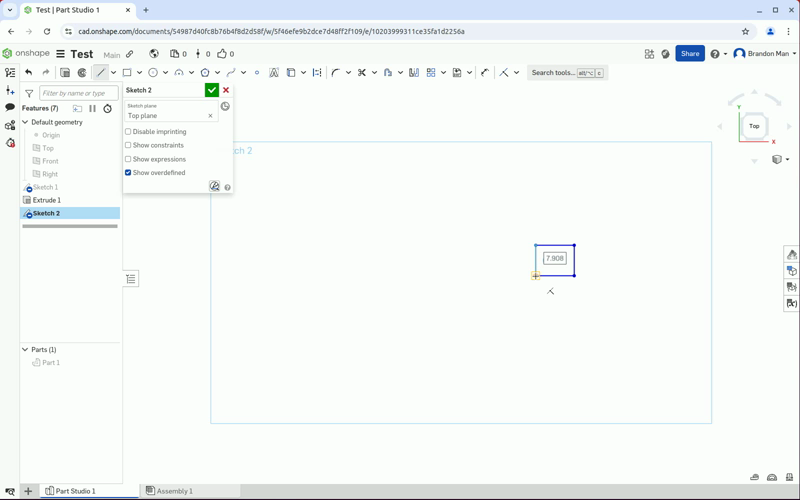
mouse_move(560, 253)
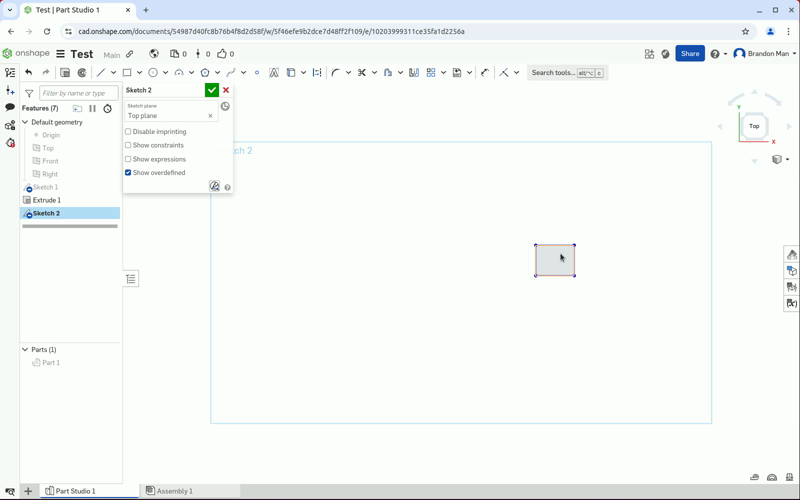
scroll(6)
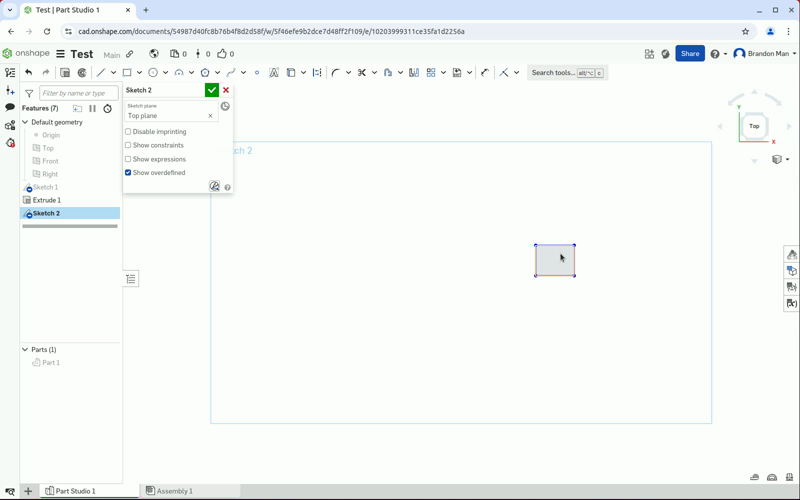
scroll(6)
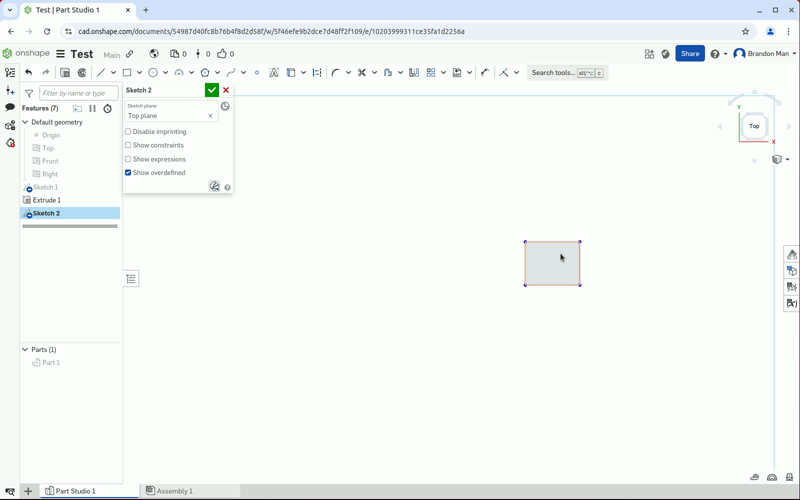
scroll(6)
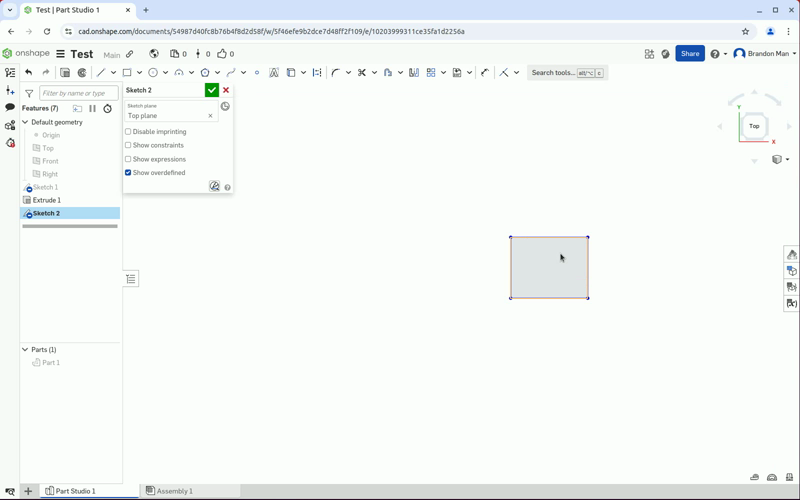
scroll(6)
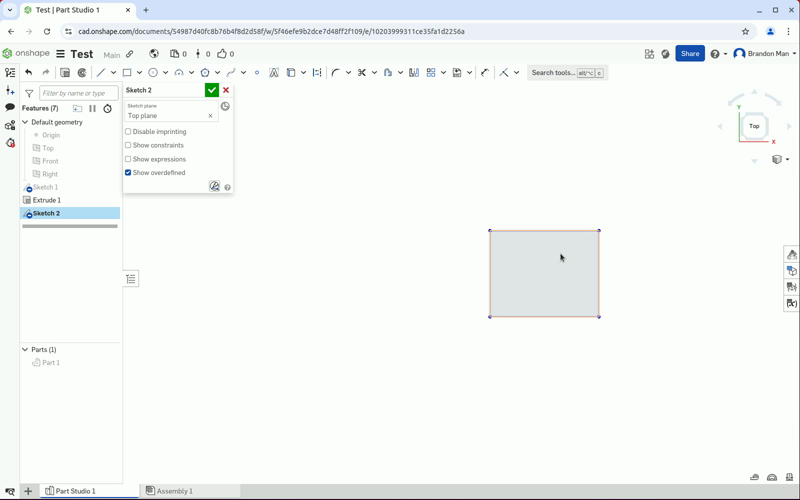
scroll(6)
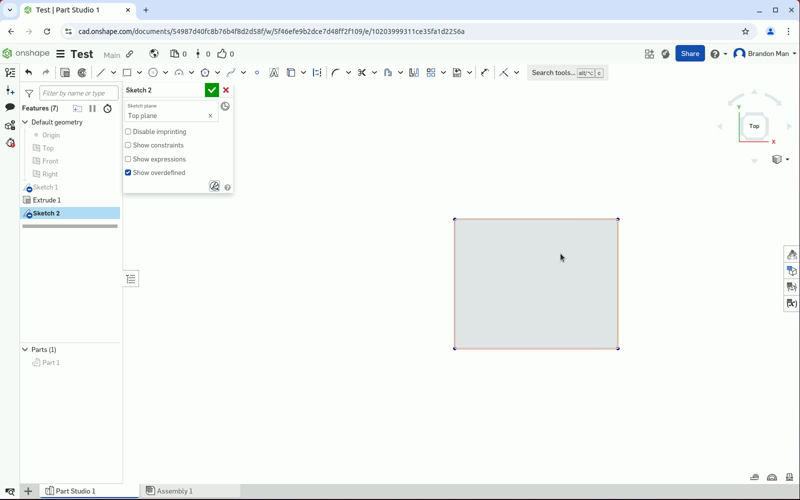
scroll(6)
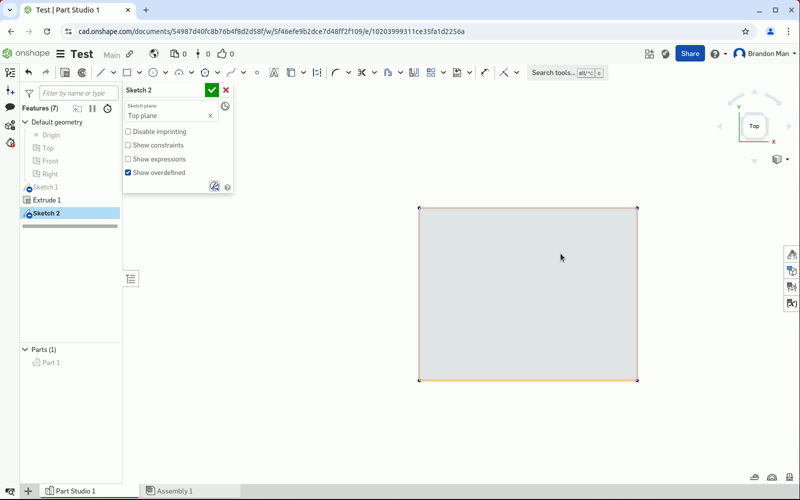
scroll(6)
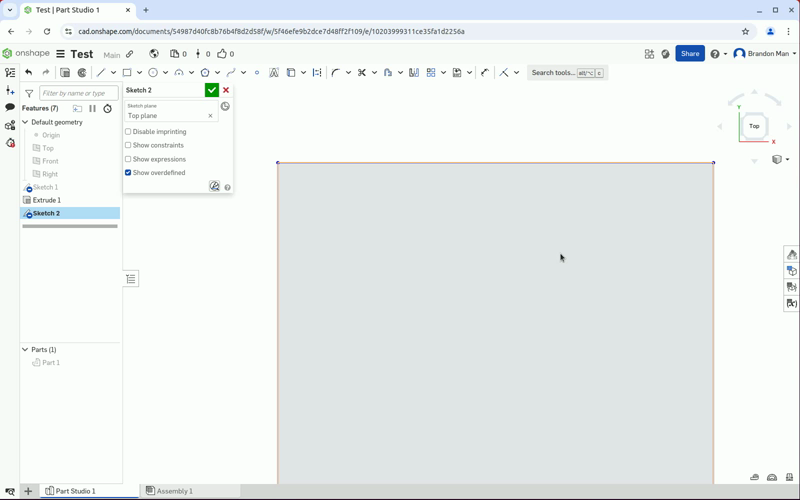
click(560, 253)
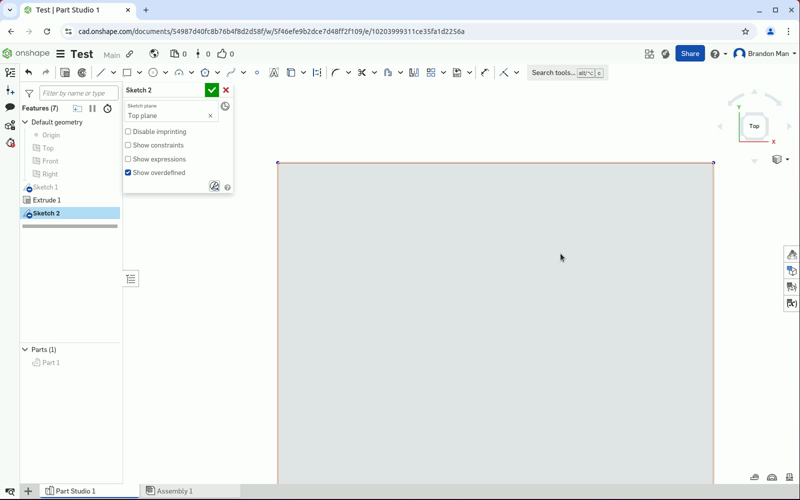
scroll(-6)
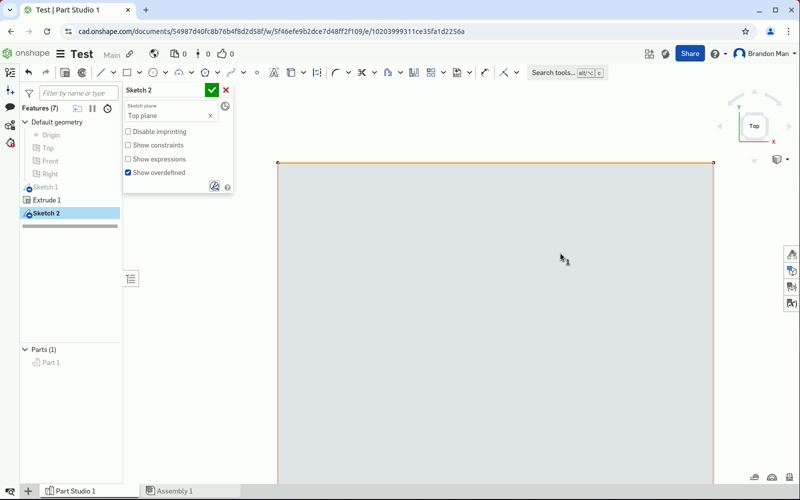
scroll(-6)
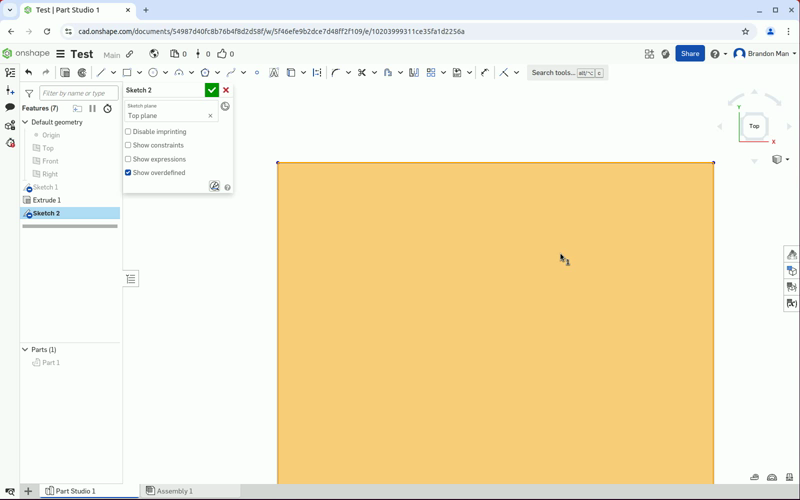
scroll(-6)
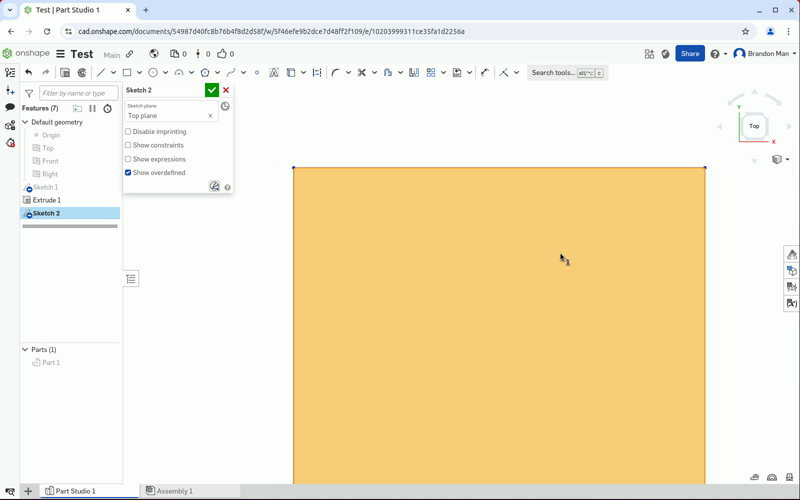
scroll(-6)
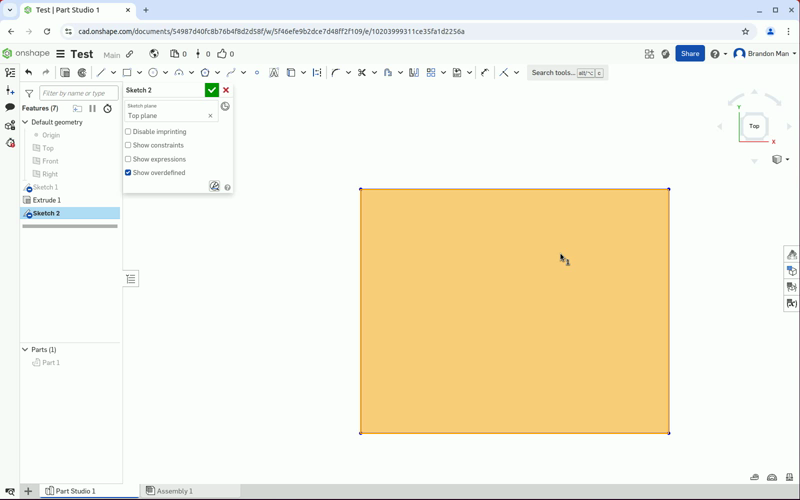
scroll(-6)
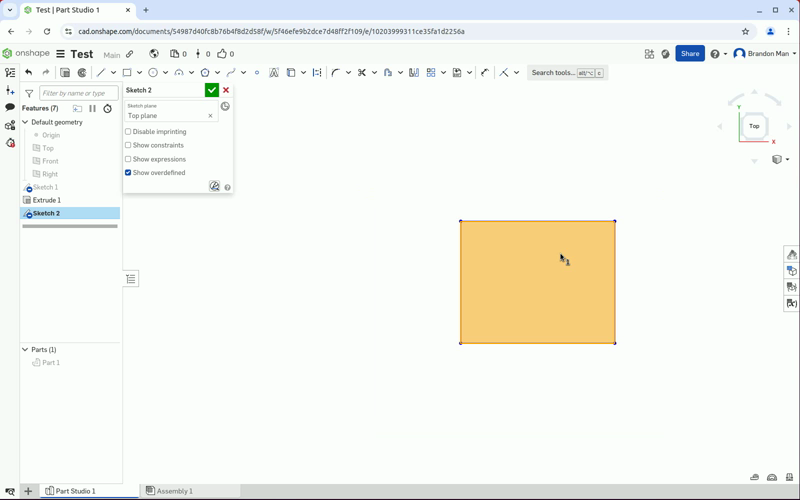
scroll(-6)
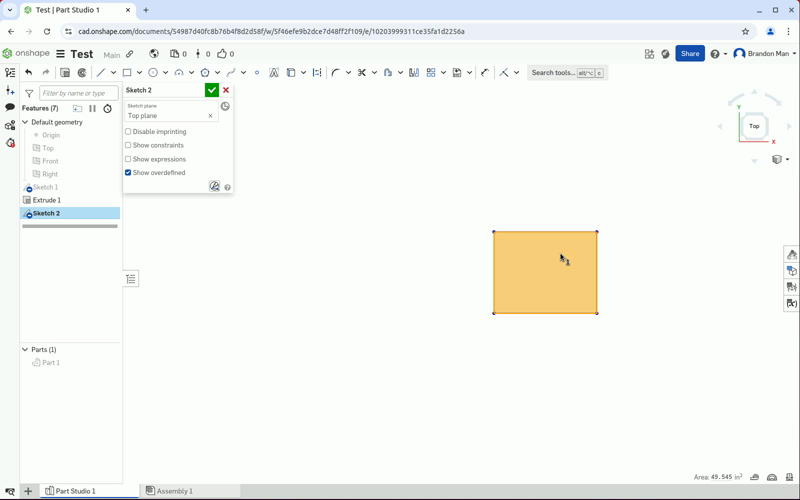
scroll(-6)
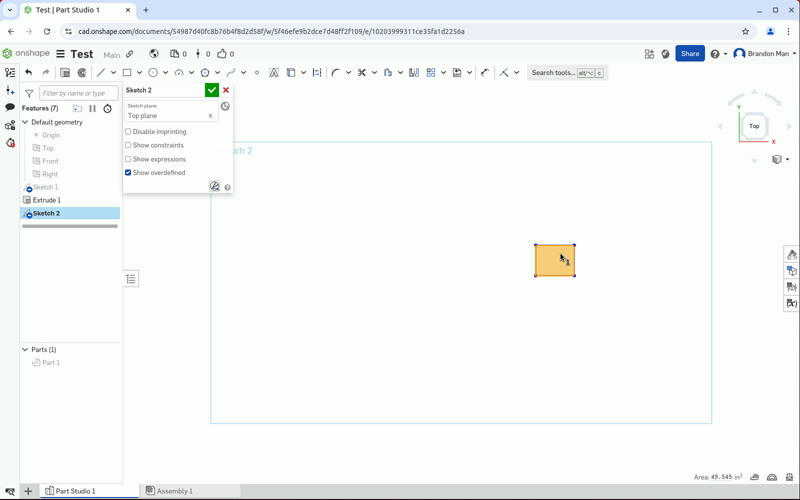
mouse_move(73, 352)
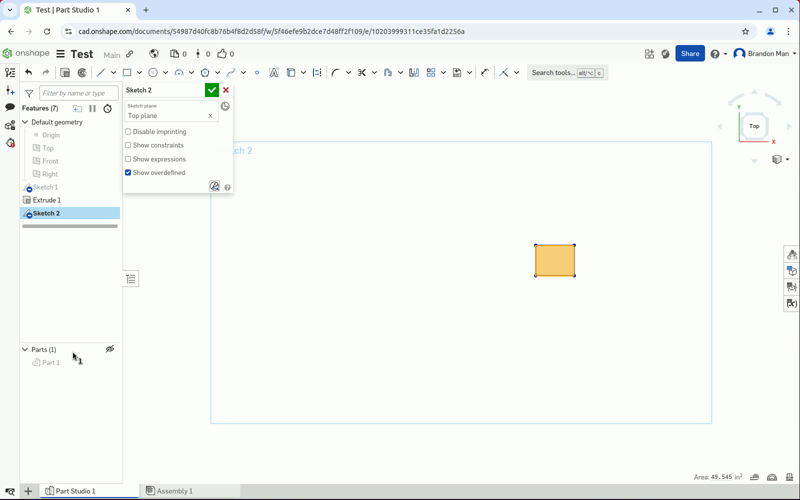
key(shift+y)
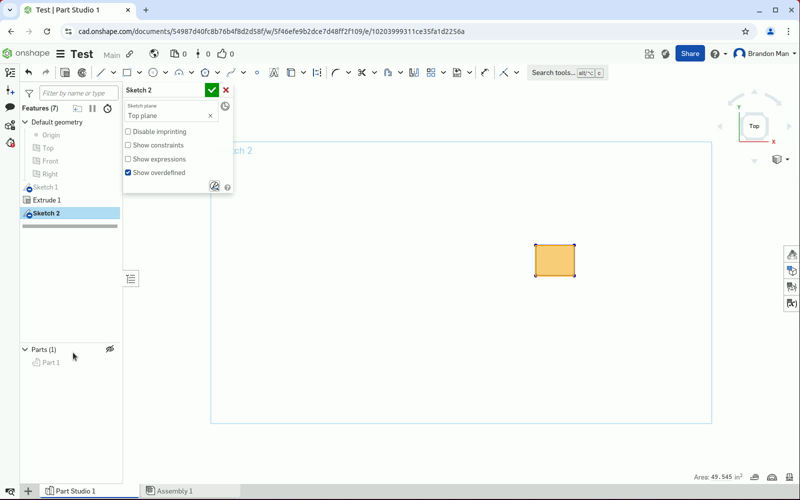
key(shift+e)
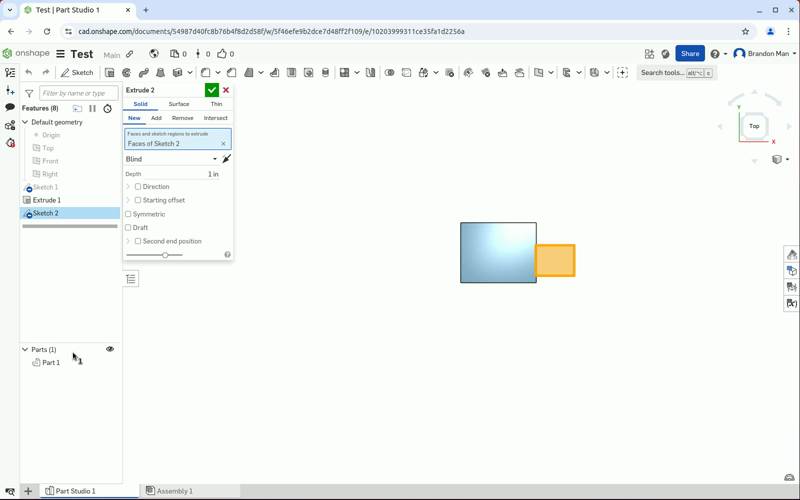
mouse_move(143, 106)
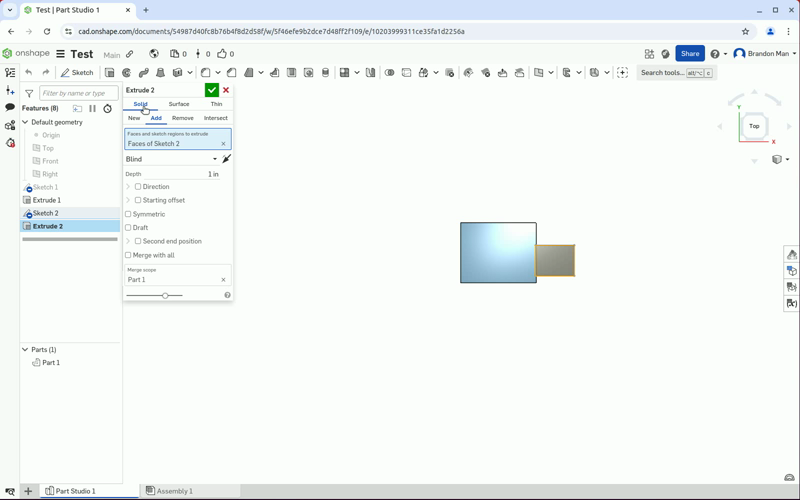
click(143, 106)
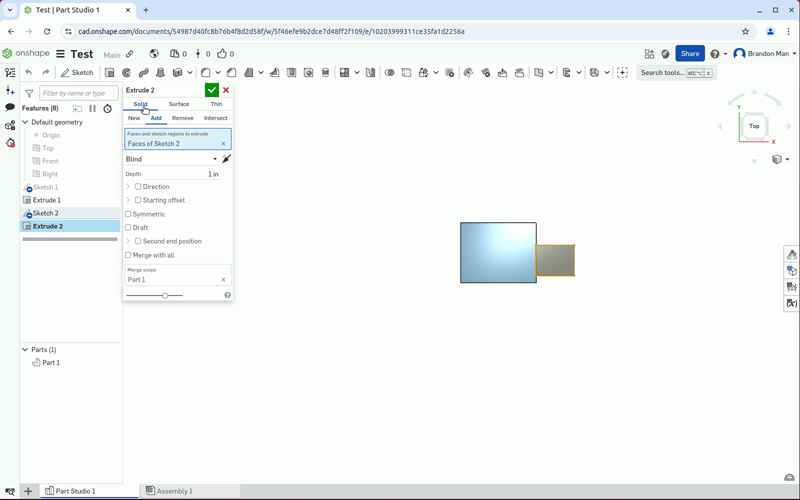
mouse_move(137, 120)
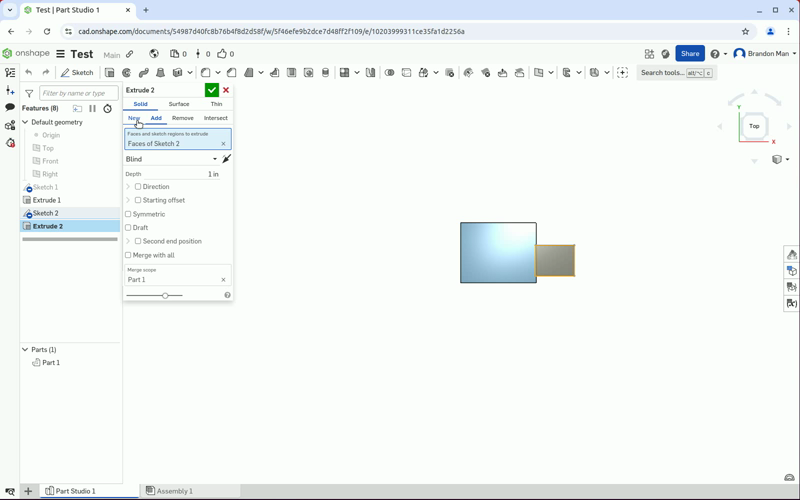
click(137, 120)
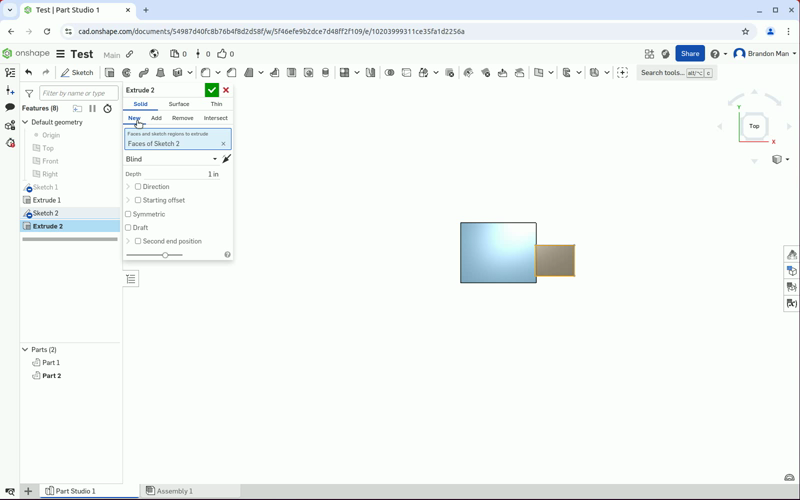
key(tab, 4)
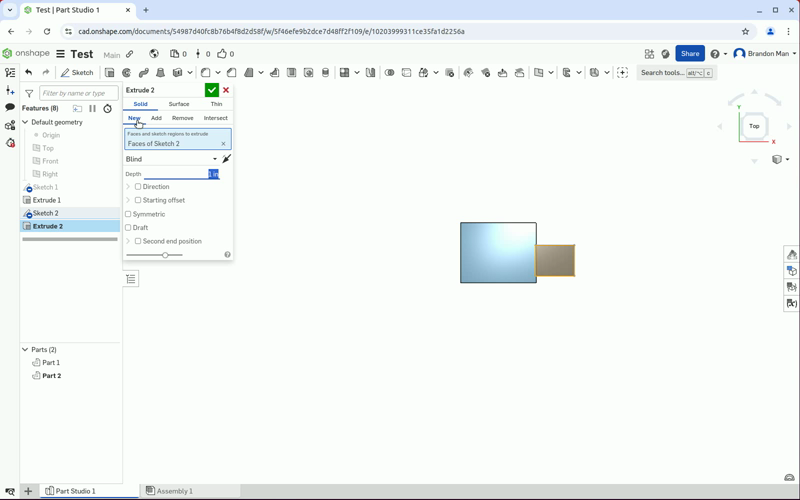
text(-0.241)
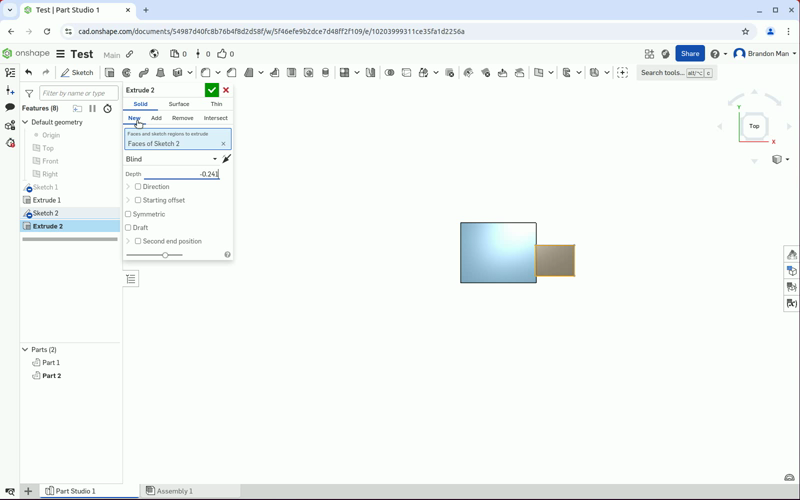
key(enter)
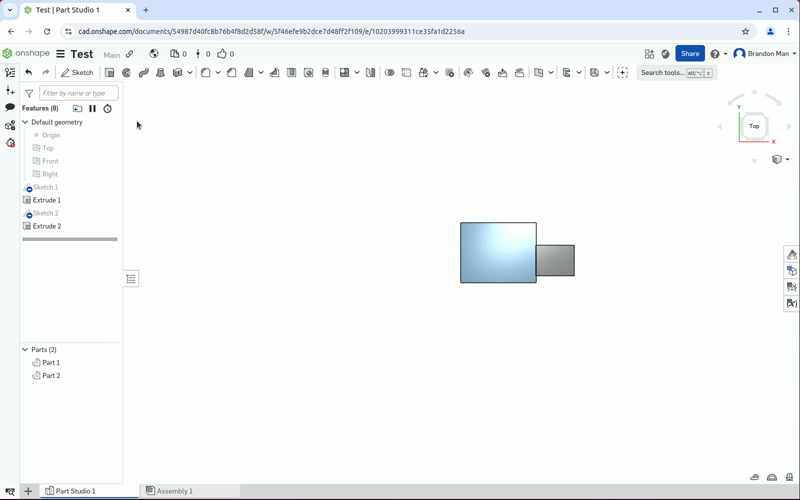
key(shift+h)
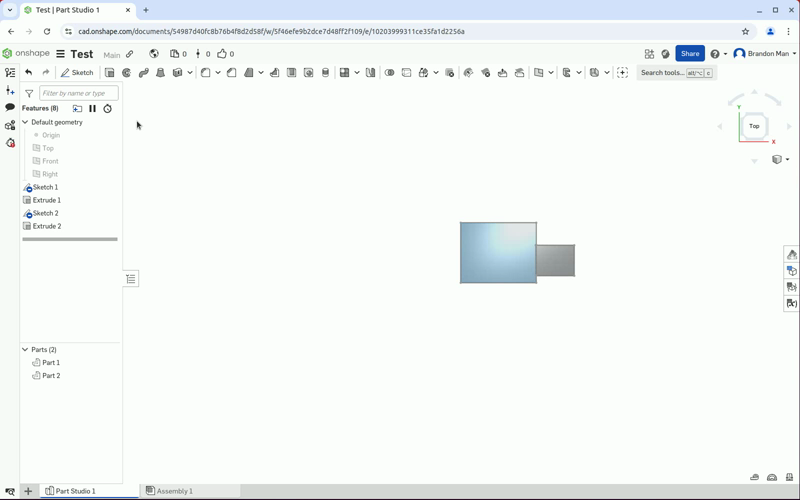
key(shift+h)
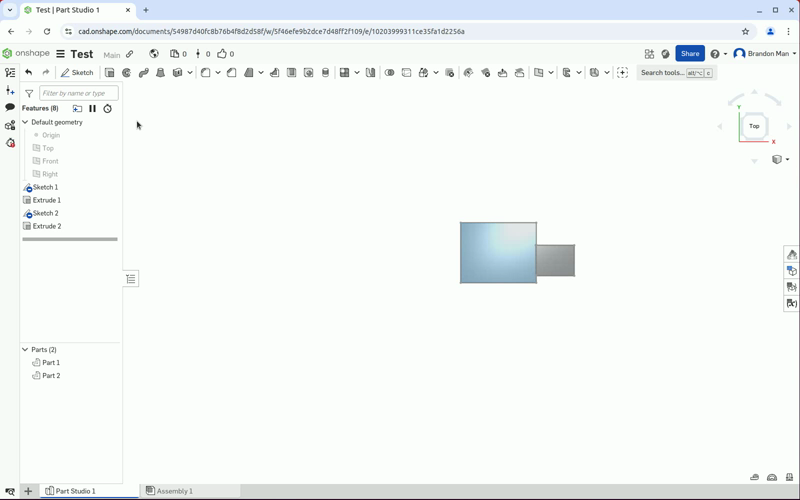
key(shift+7)
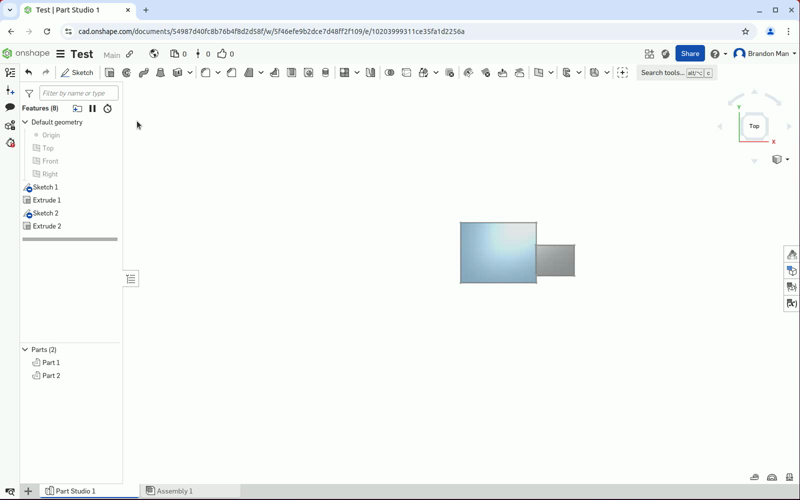
key(up, 3)
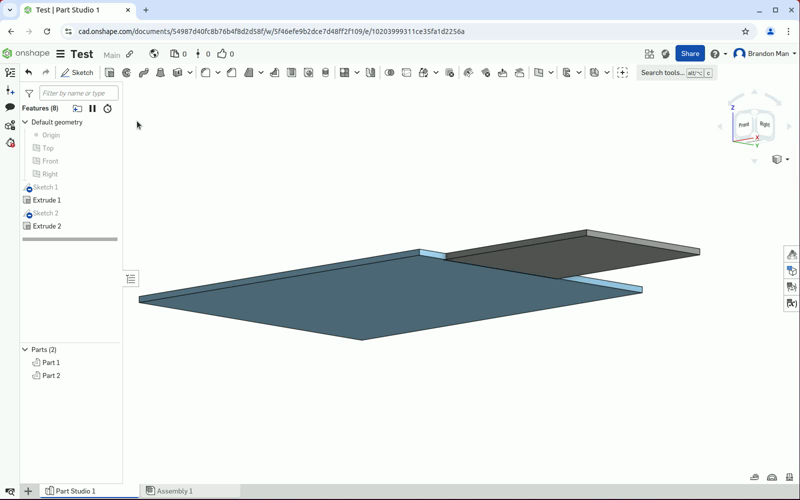
key(left, 3)
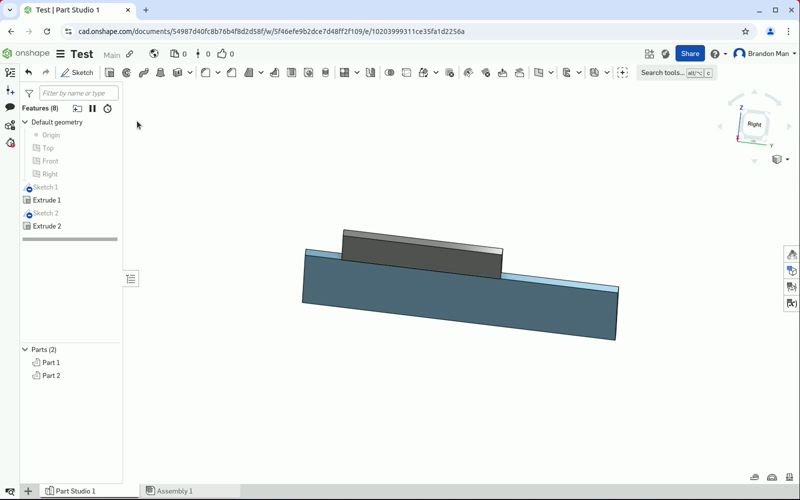
key(right, 3)
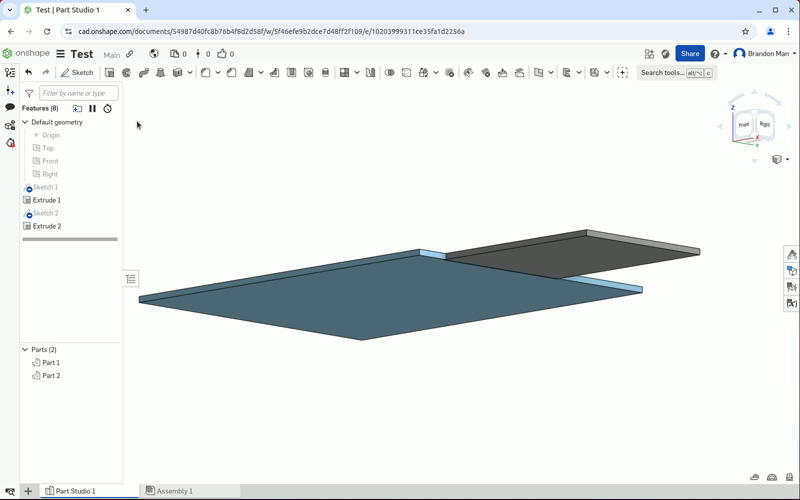
key(down, 3)
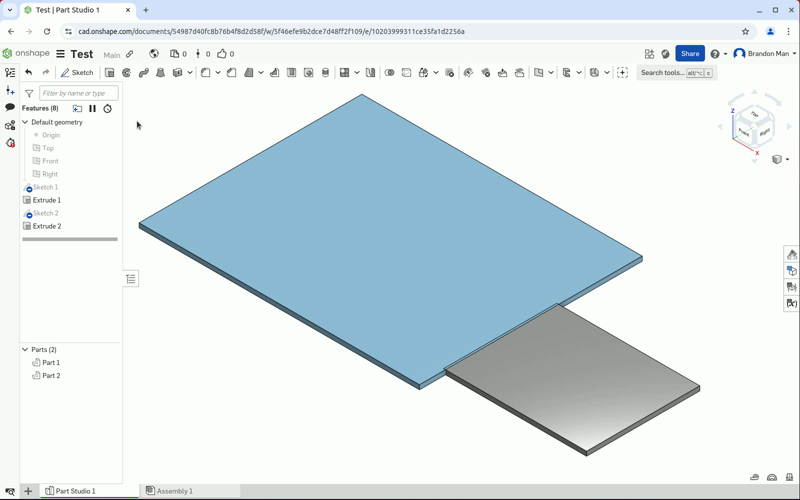
mouse_move(73, 189)
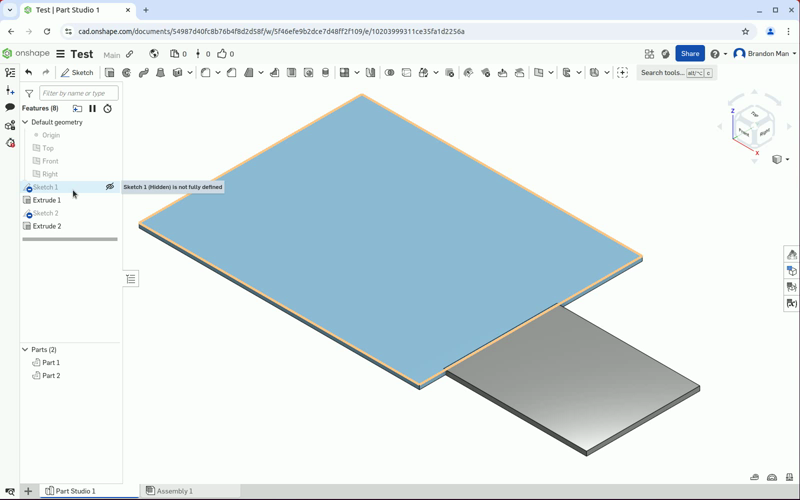
click(73, 189)